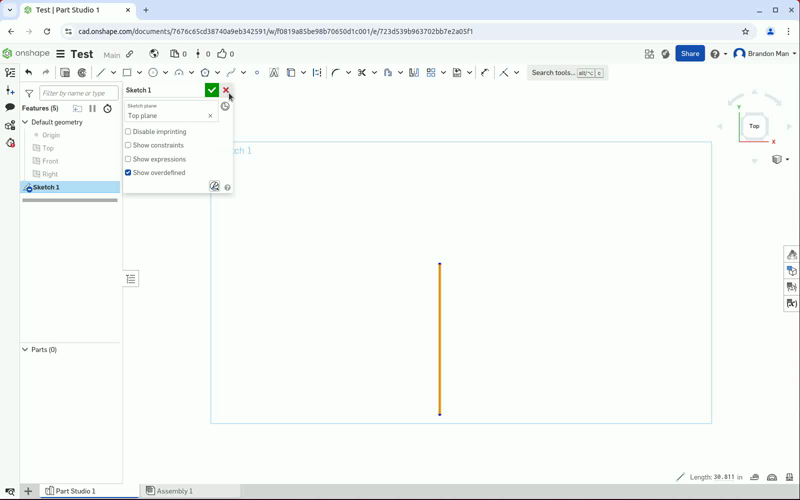
key(shift+h)
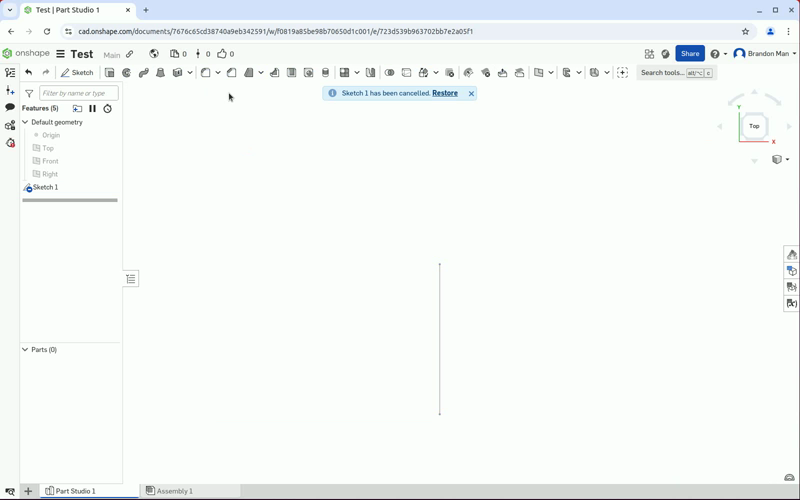
key(shift+s)
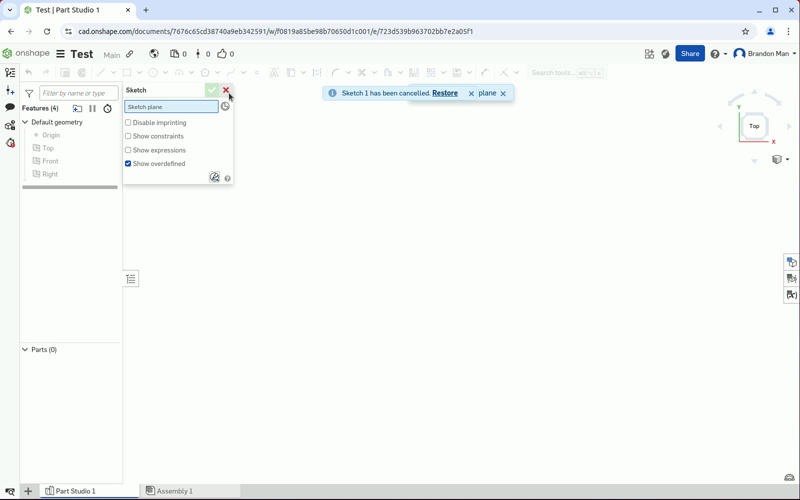
mouse_move(73, 150)
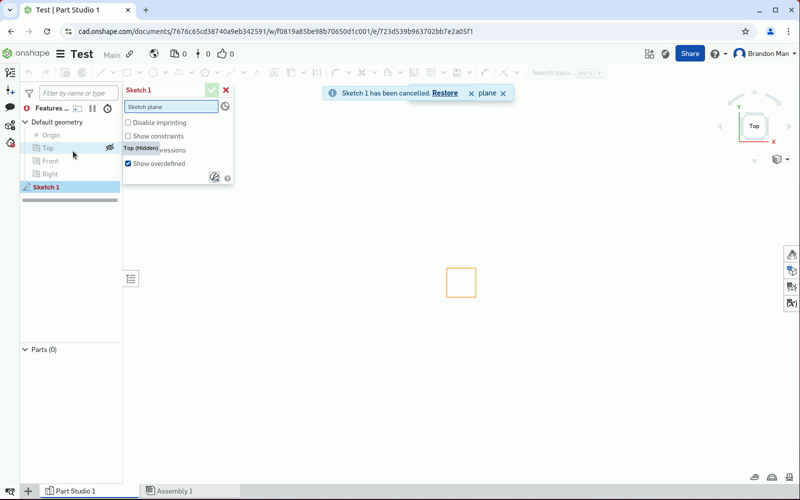
click(73, 150)
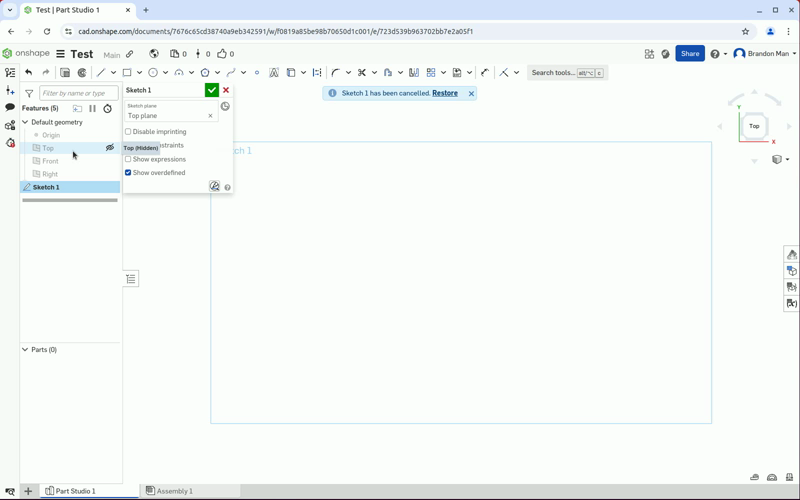
mouse_move(73, 352)
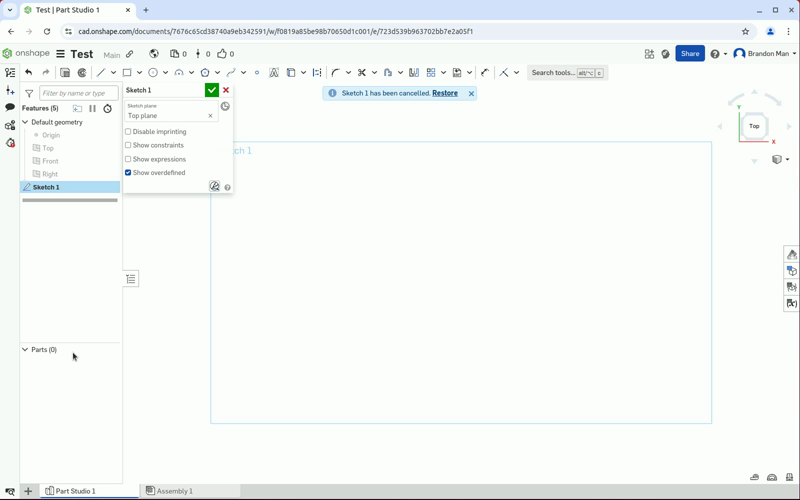
key(y)
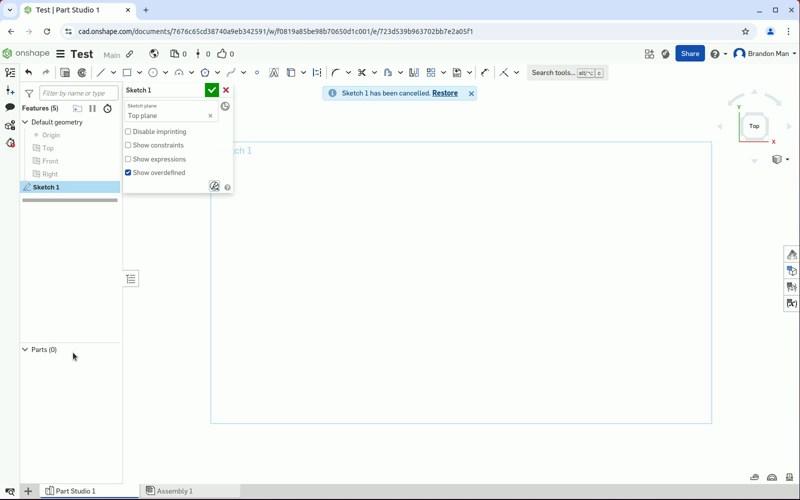
key(c)
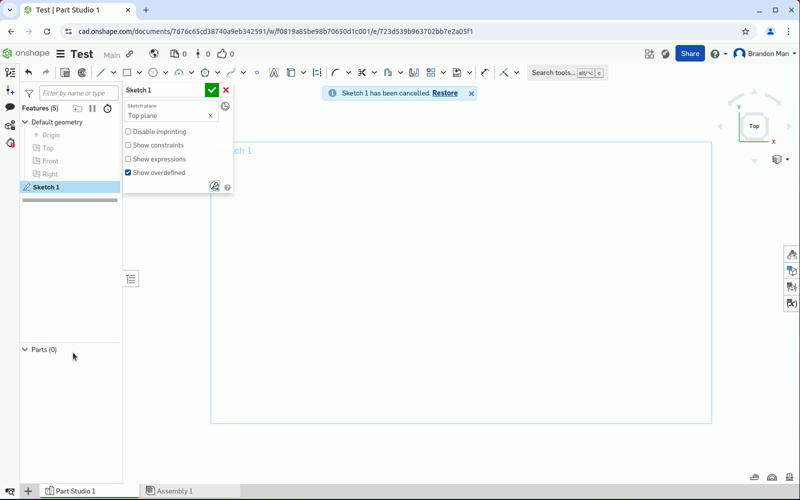
key_down(shift)
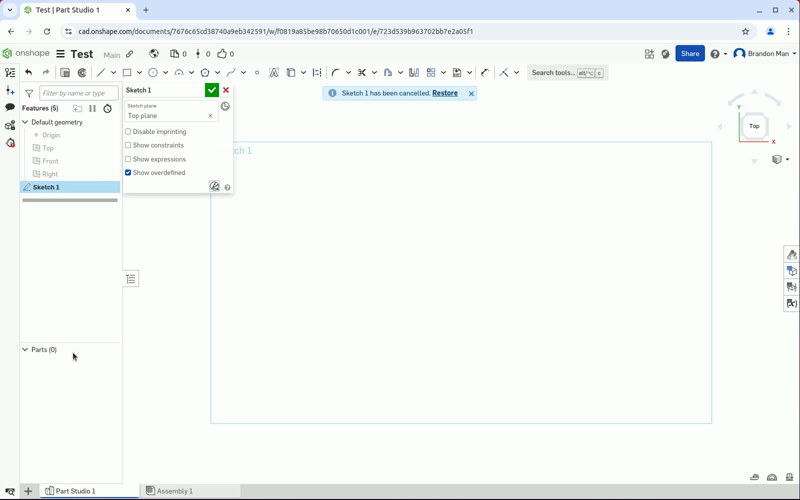
mouse_move(461, 282)
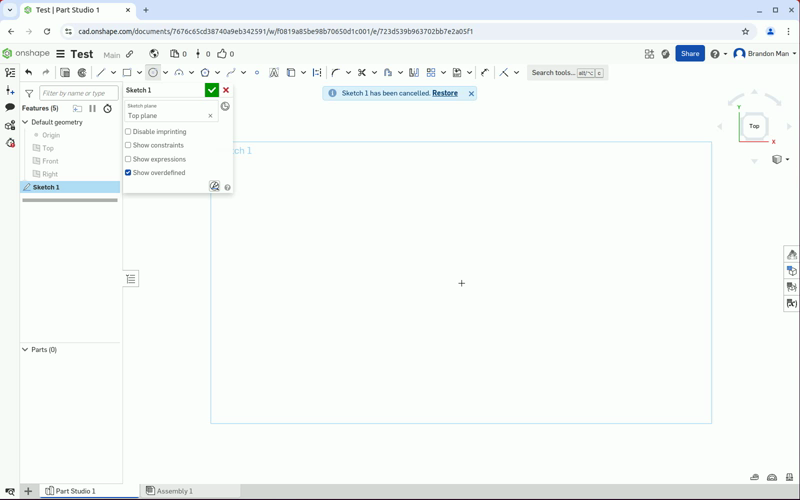
click(461, 282)
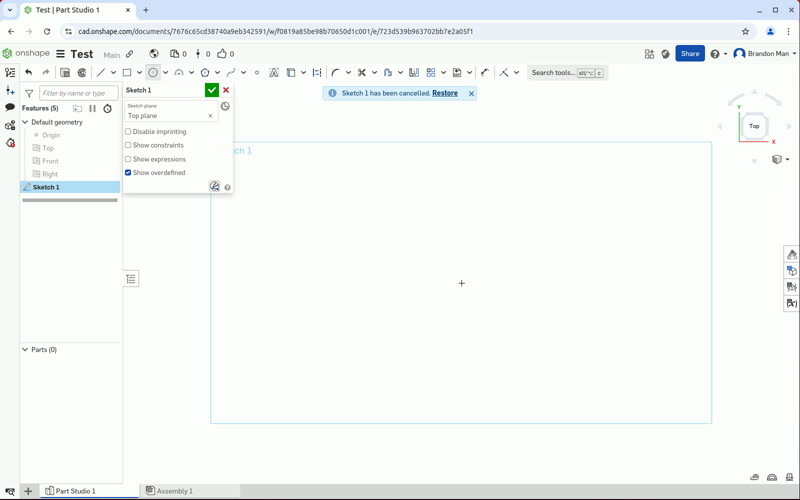
key_up(shift)
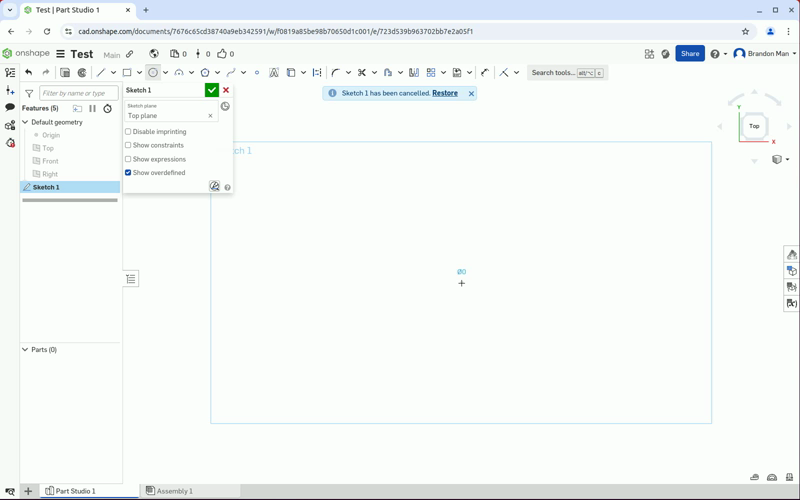
mouse_move(503, 282)
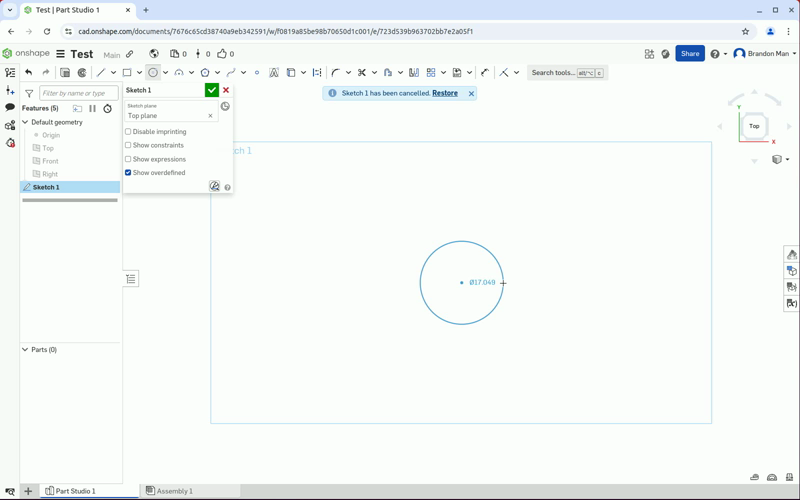
click(503, 282)
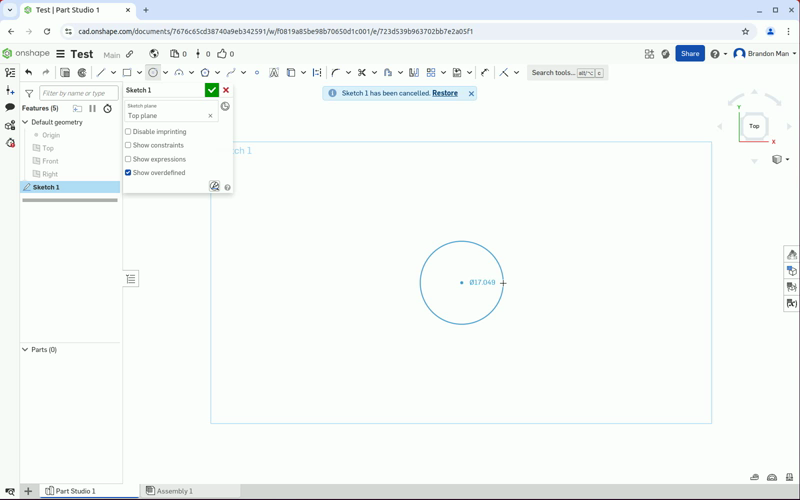
key(esc)
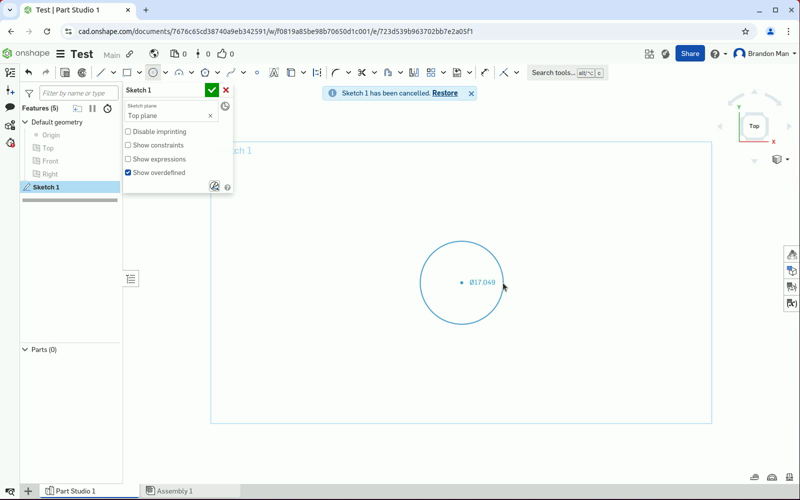
mouse_move(481, 315)
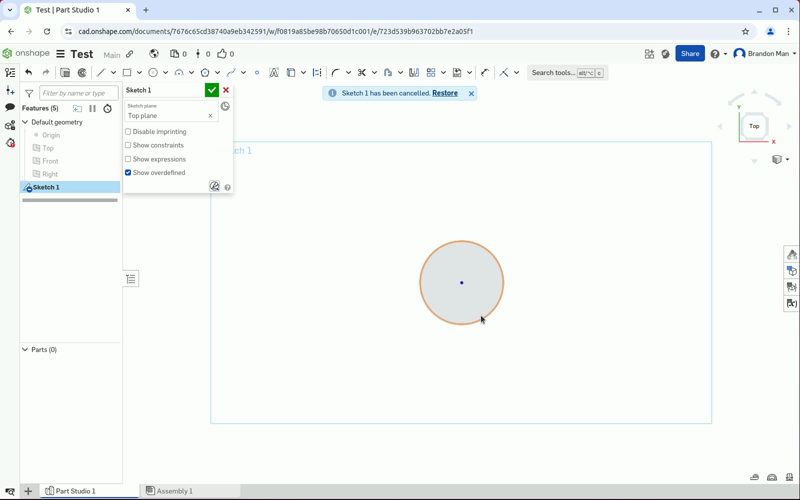
click(481, 315)
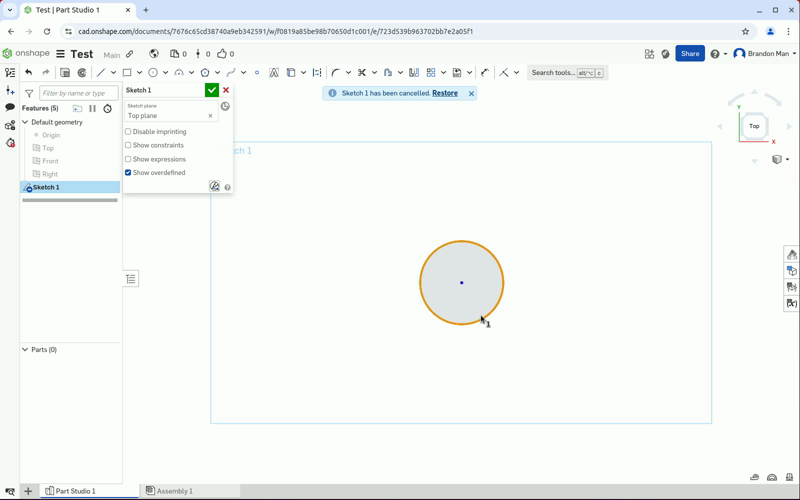
mouse_move(73, 352)
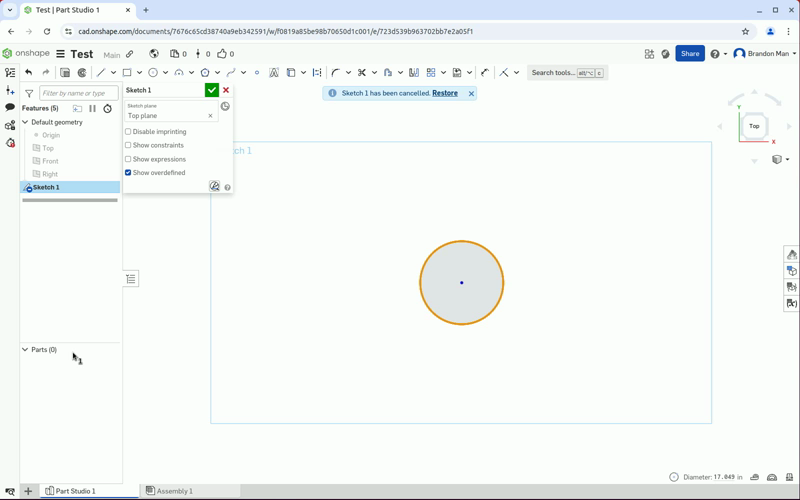
key(shift+y)
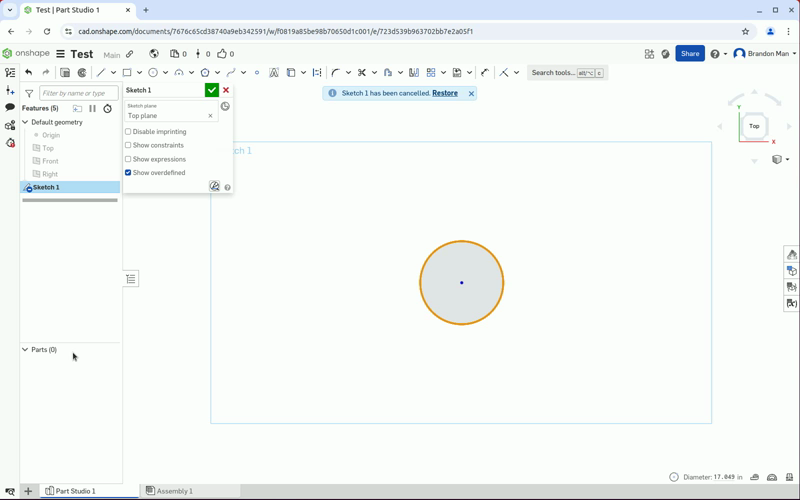
key(shift+e)
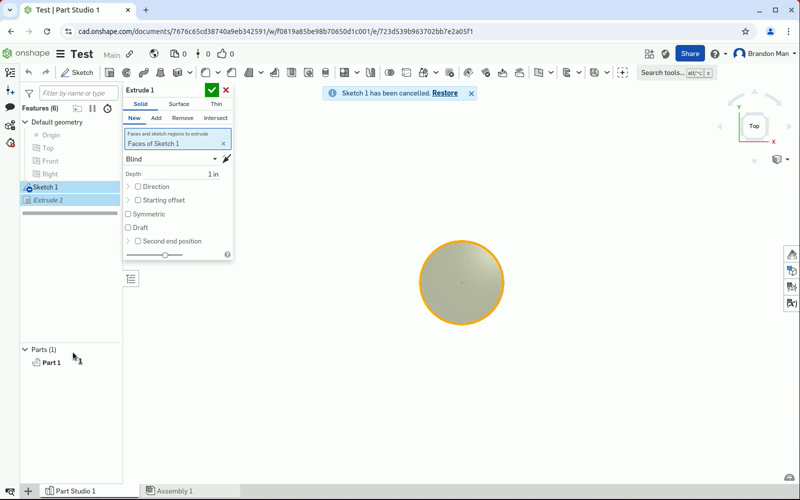
mouse_move(143, 106)
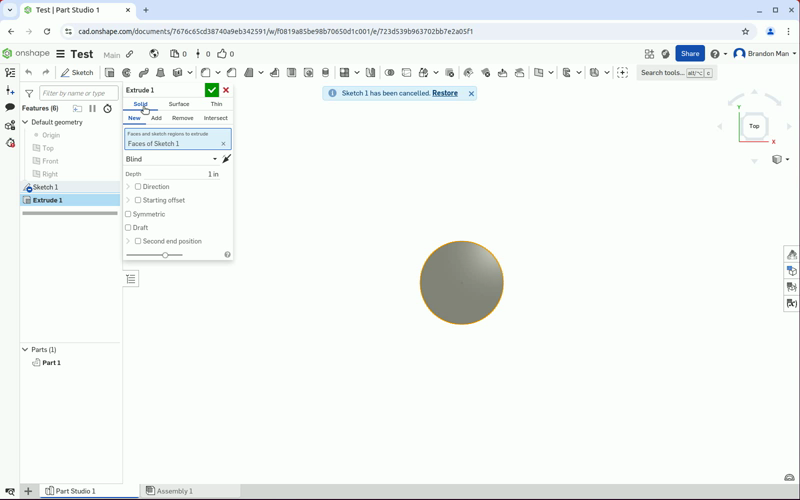
click(143, 106)
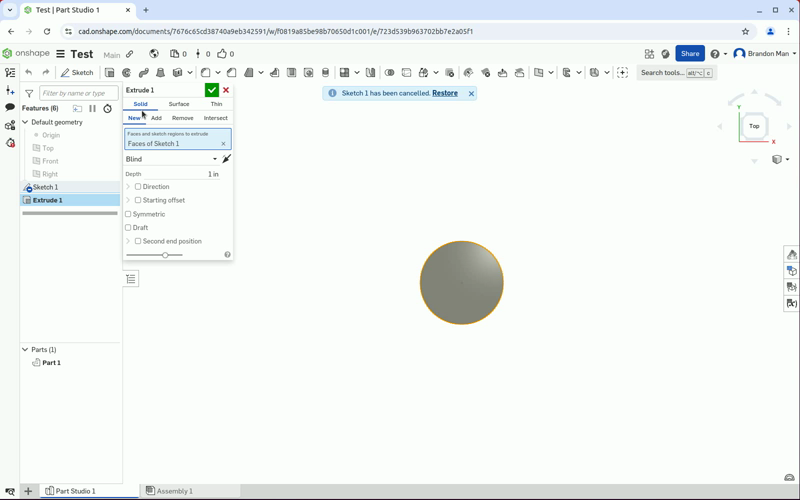
mouse_move(137, 120)
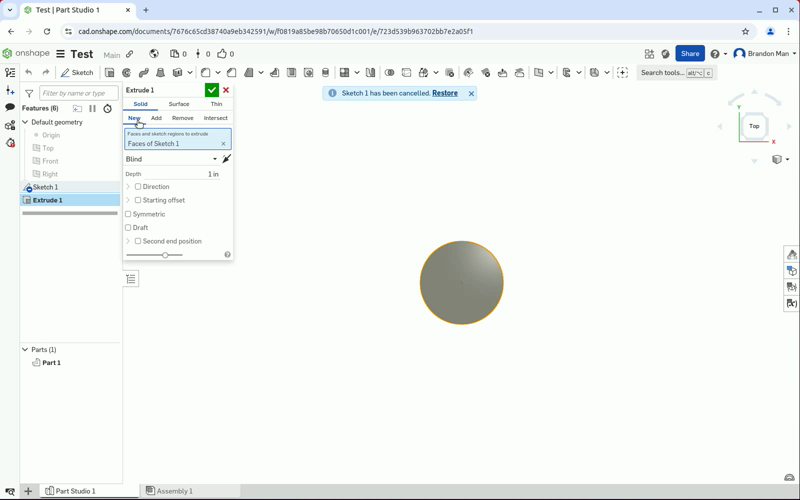
click(137, 120)
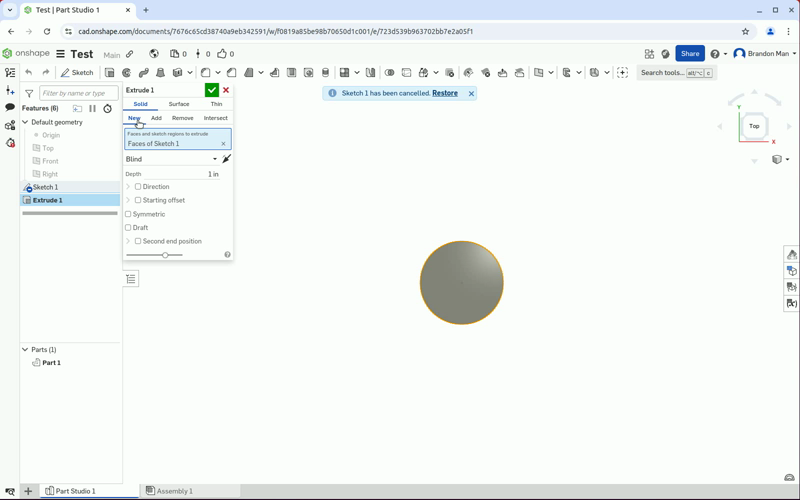
key(tab, 4)
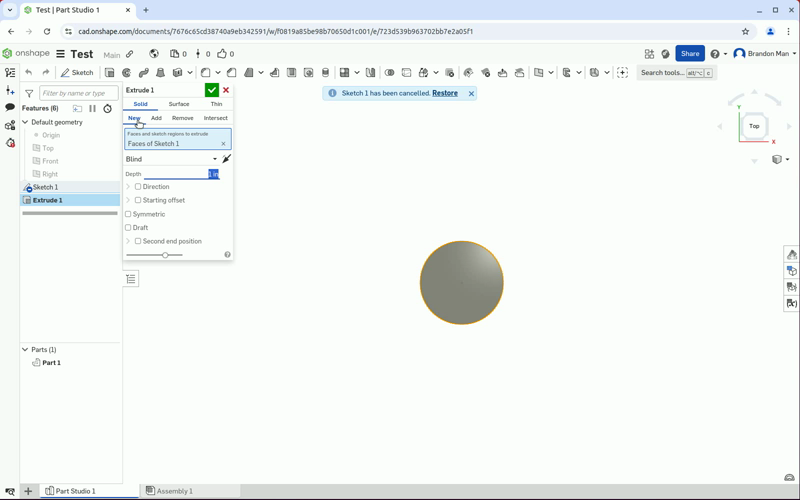
text(23.108)
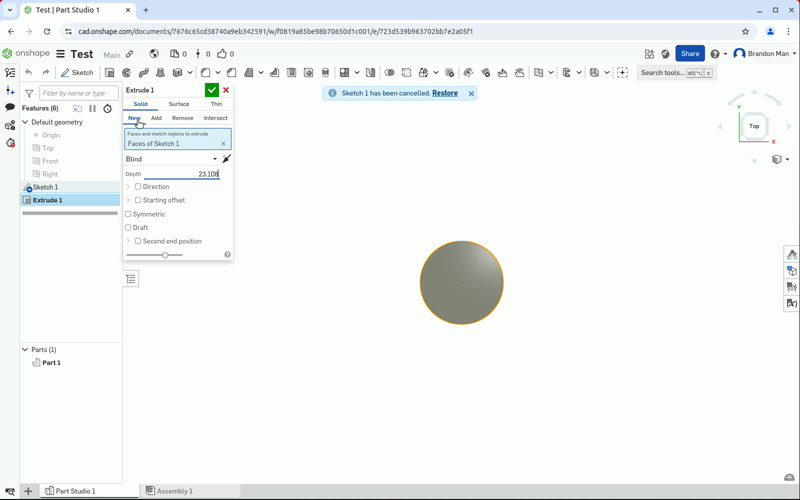
key(enter)
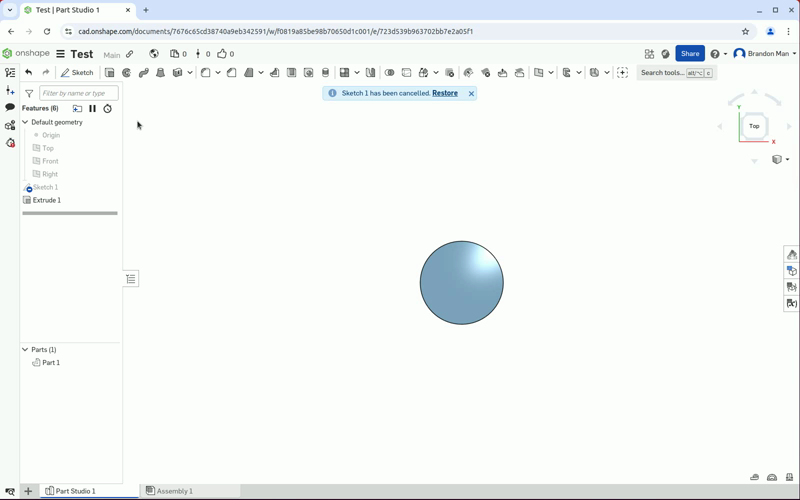
key(shift+h)
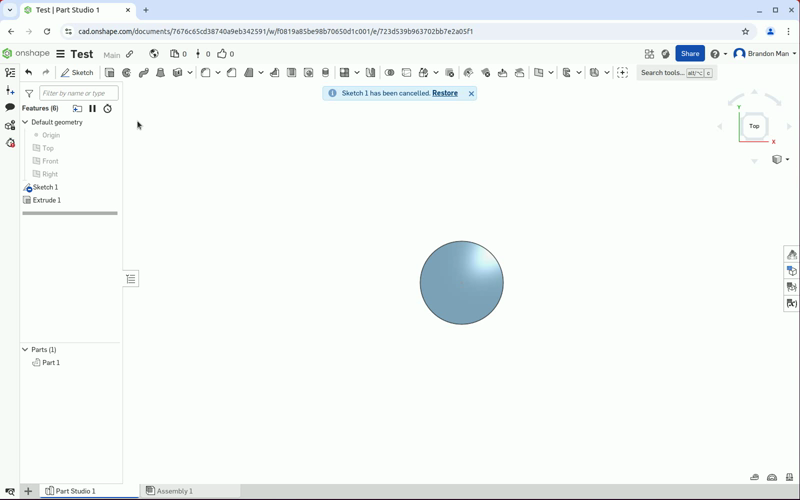
key(shift+h)
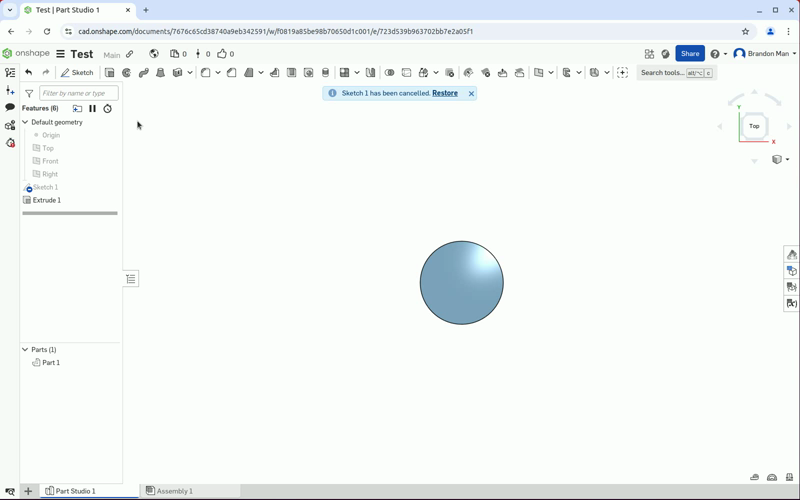
mouse_move(73, 189)
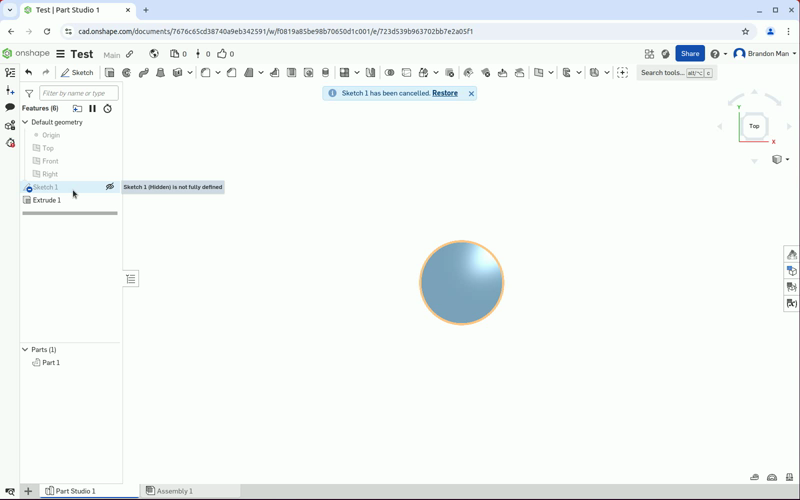
click(73, 189)
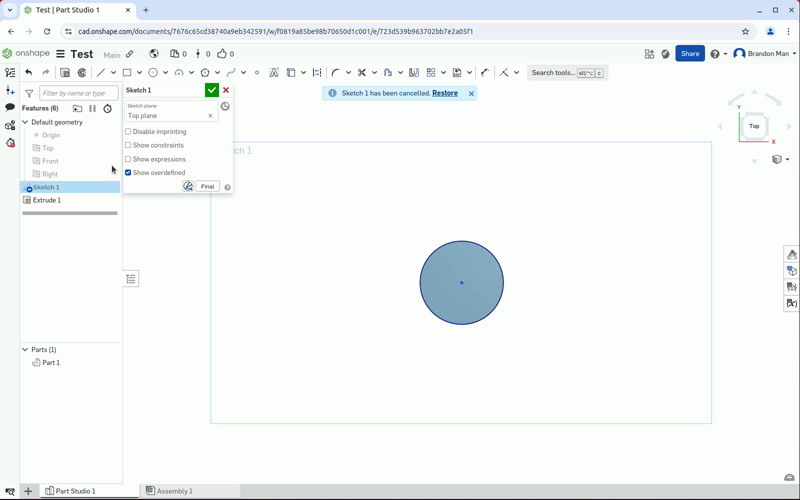
mouse_move(229, 92)
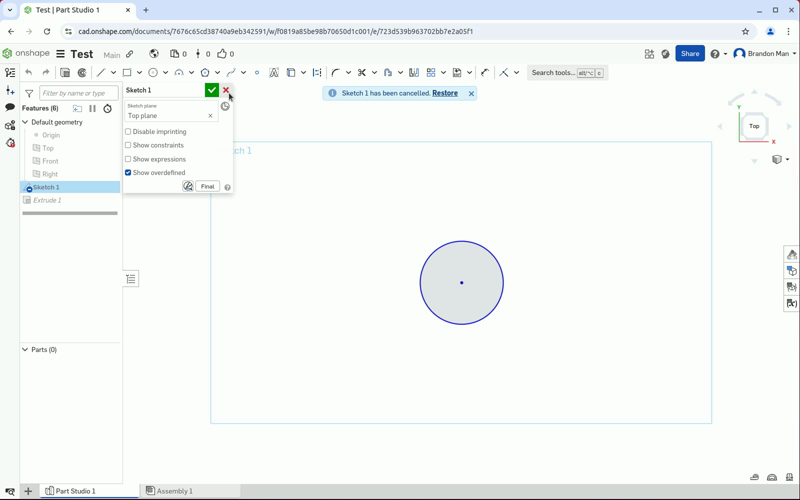
click(229, 92)
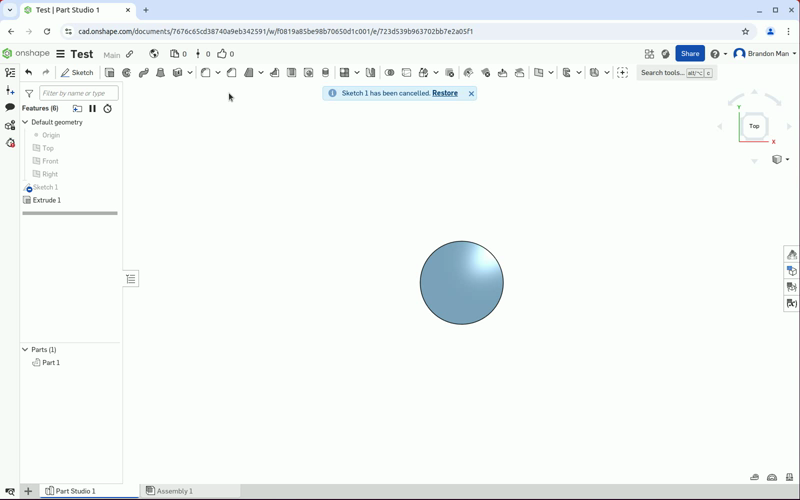
mouse_move(541, 75)
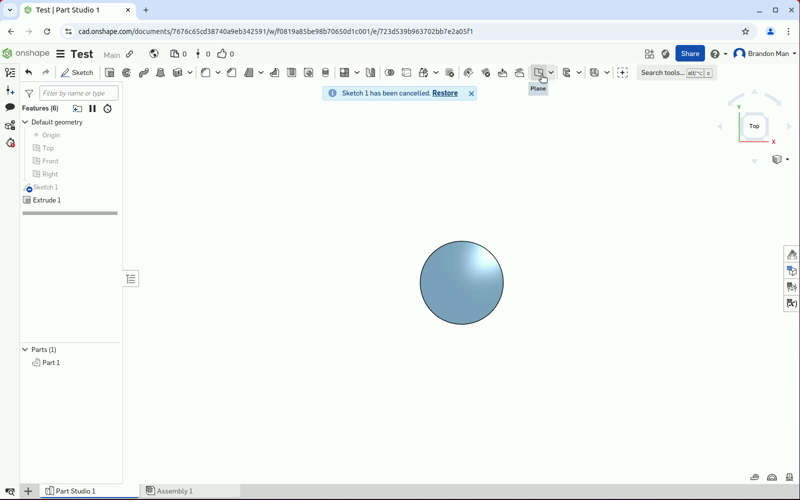
click(541, 75)
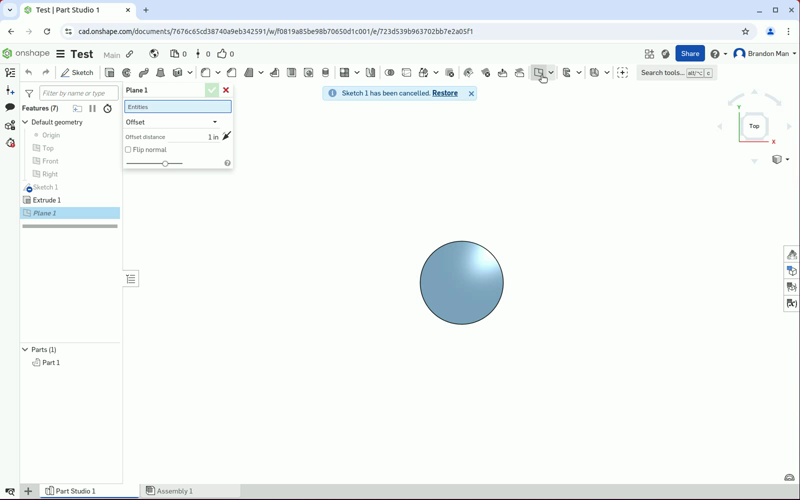
mouse_move(73, 150)
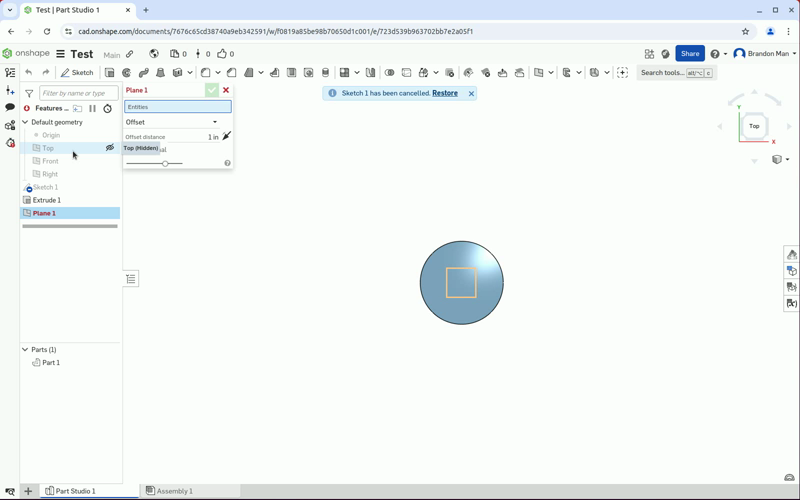
click(73, 150)
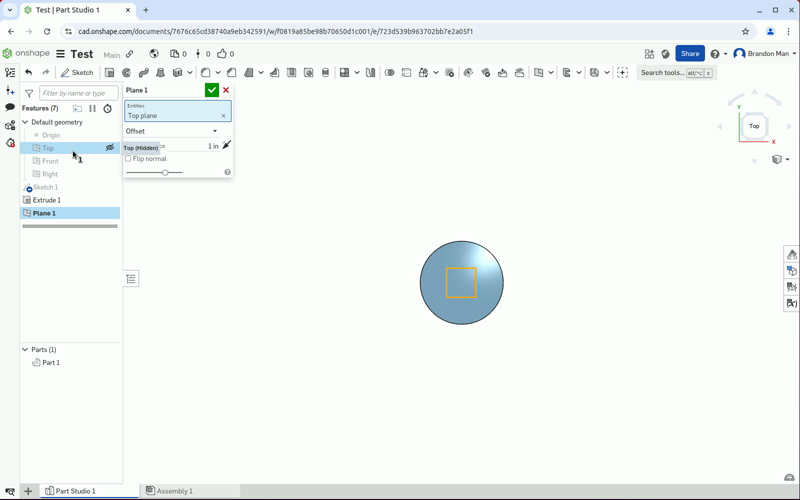
key(tab, 2)
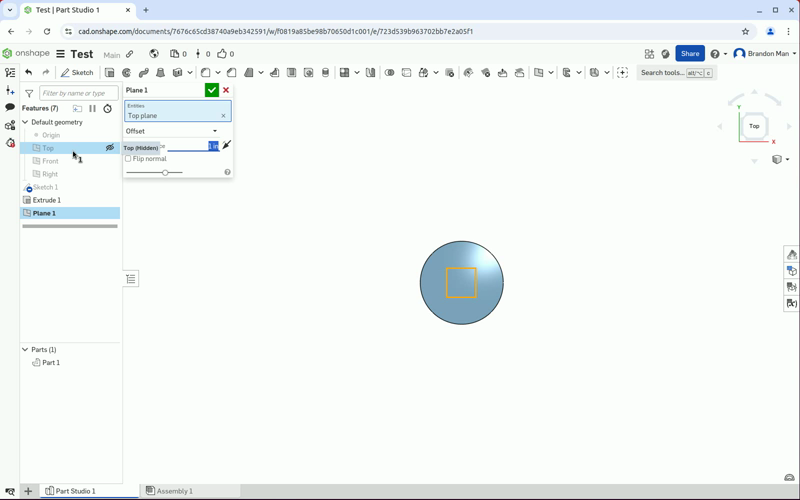
text(23.108)
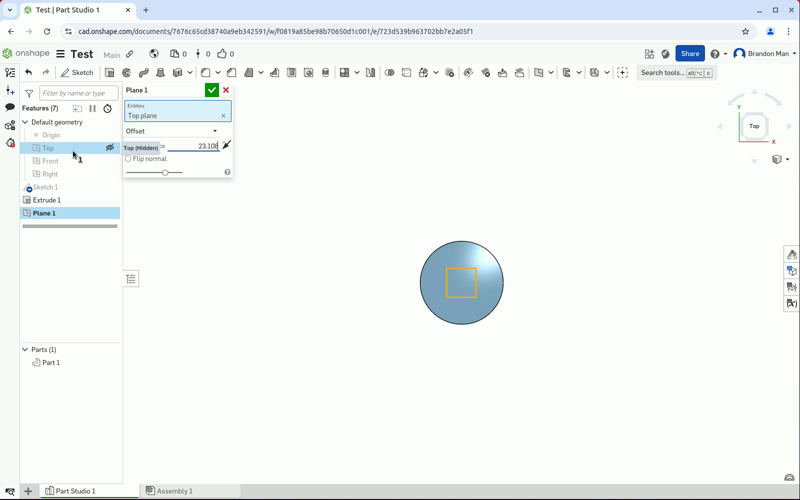
key(enter, 2)
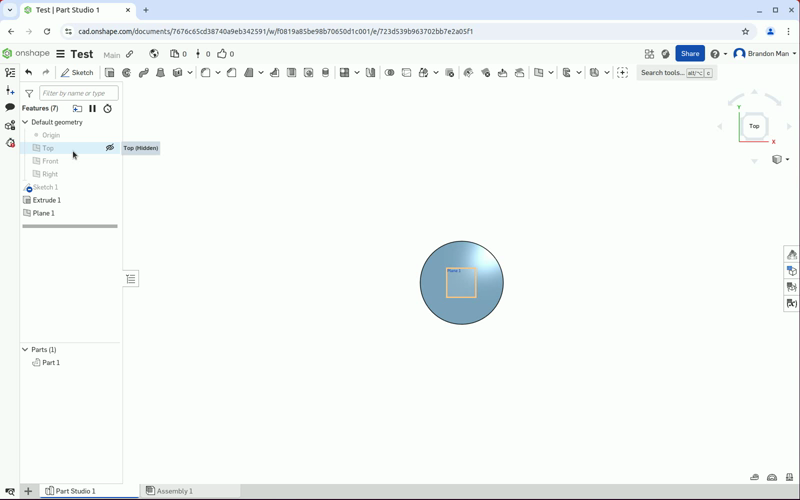
key(shift+s)
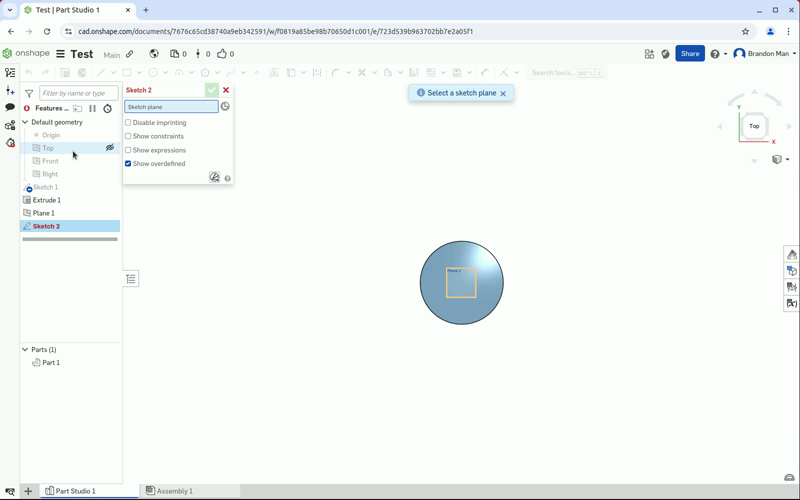
mouse_move(73, 215)
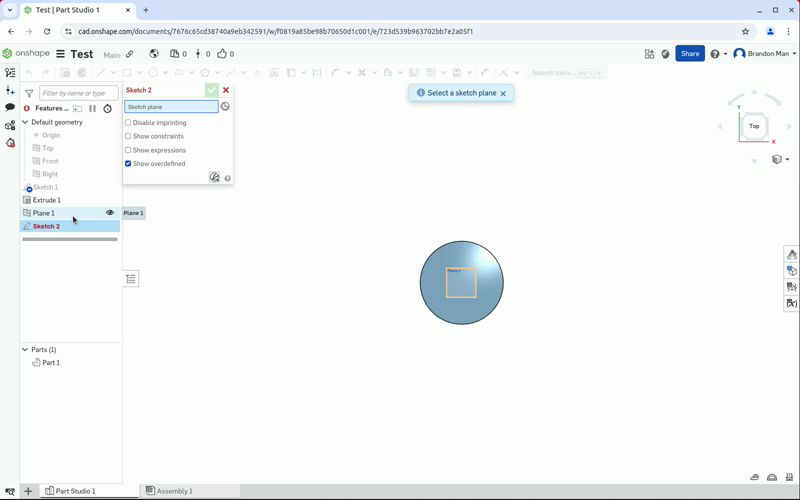
click(73, 215)
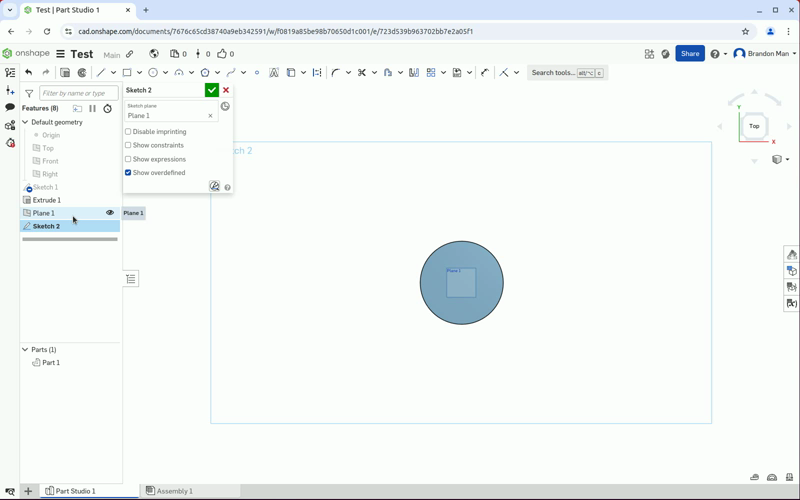
mouse_move(73, 352)
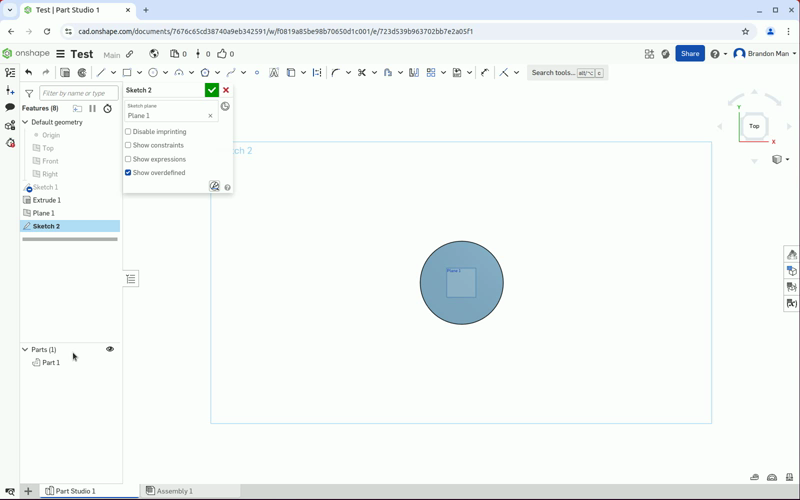
key(y)
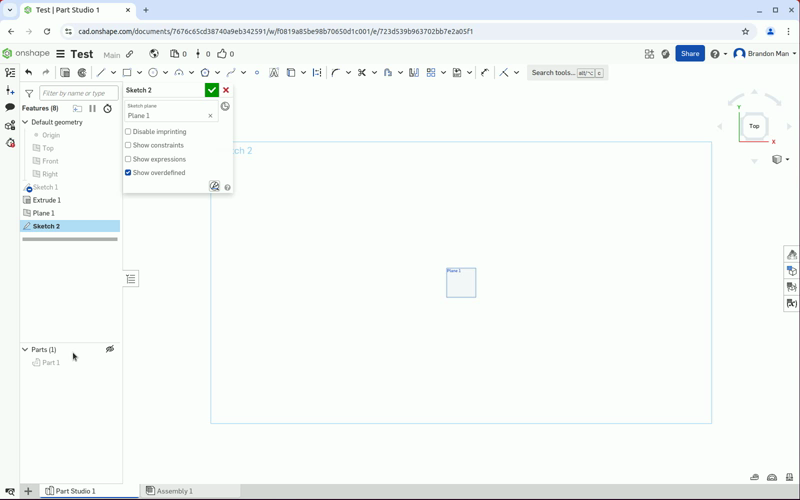
key(c)
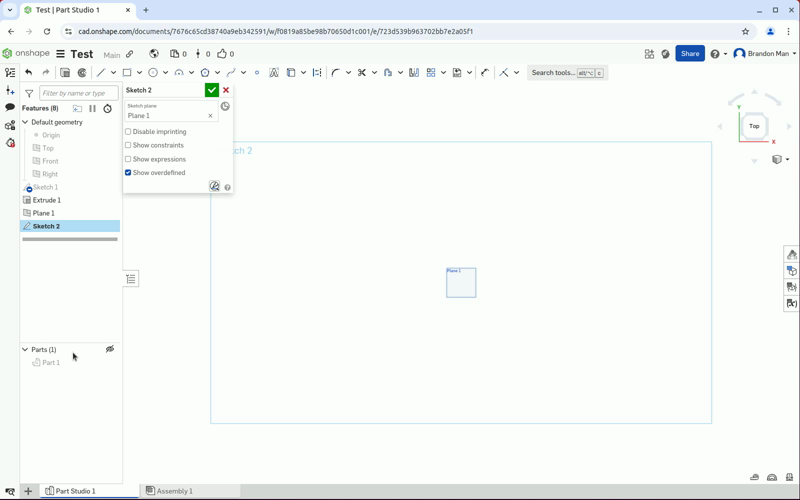
key_down(shift)
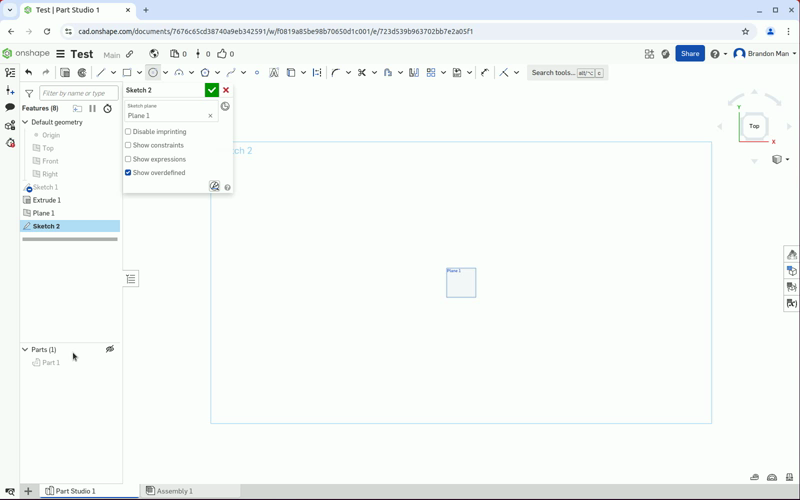
mouse_move(460, 282)
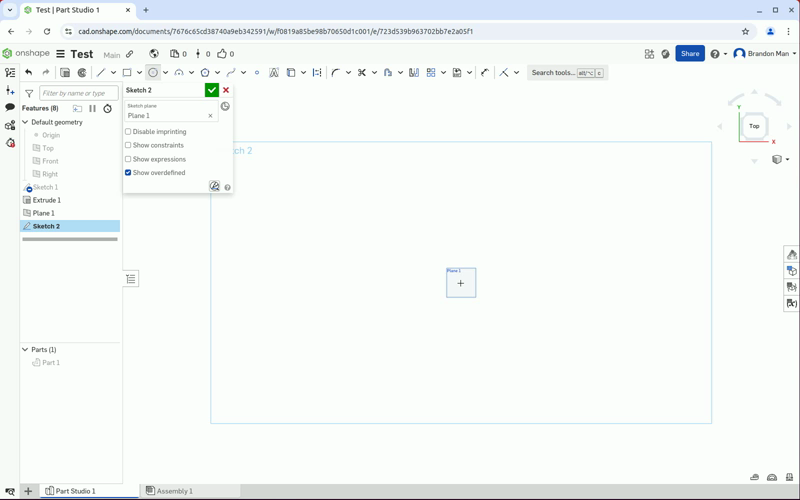
click(460, 282)
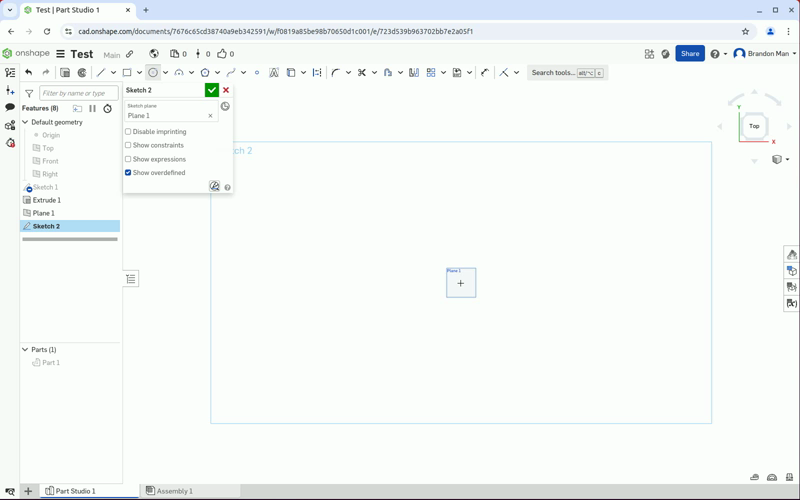
key_up(shift)
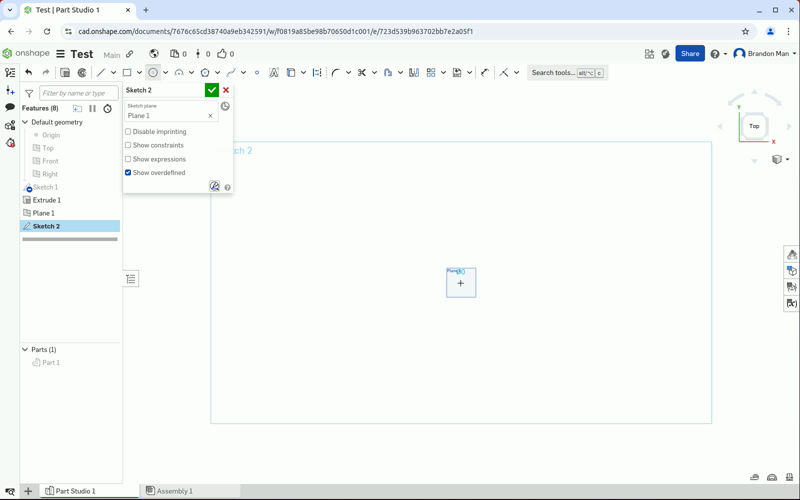
mouse_move(485, 282)
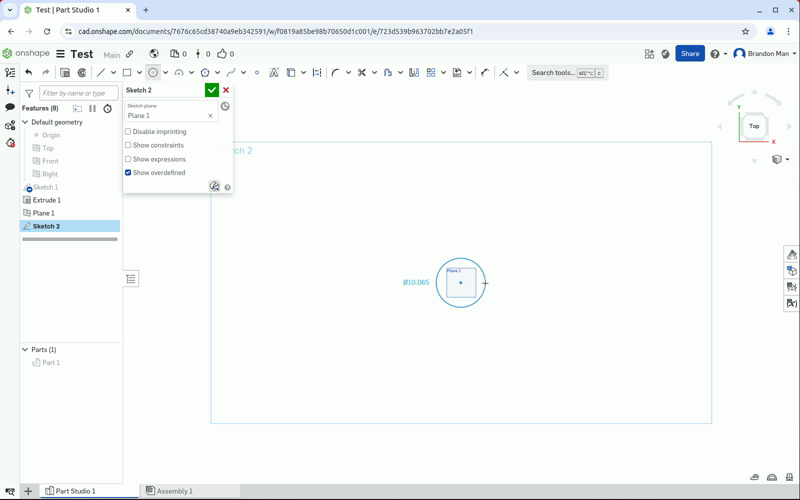
click(485, 282)
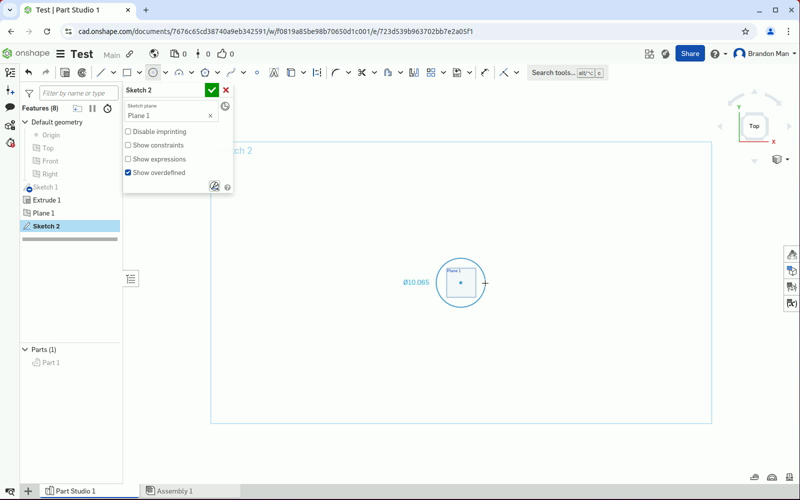
key(esc)
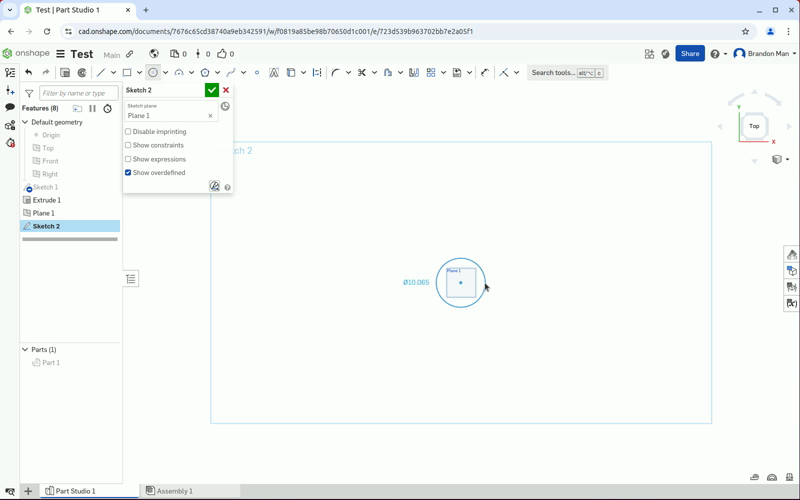
key(c)
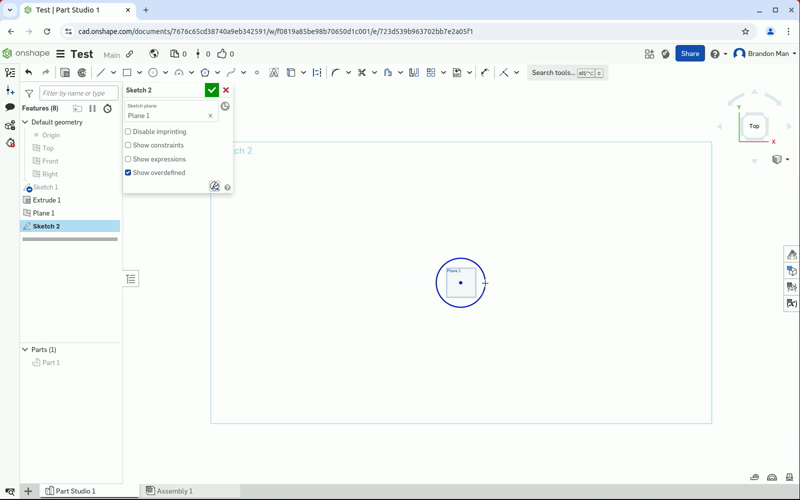
key_down(shift)
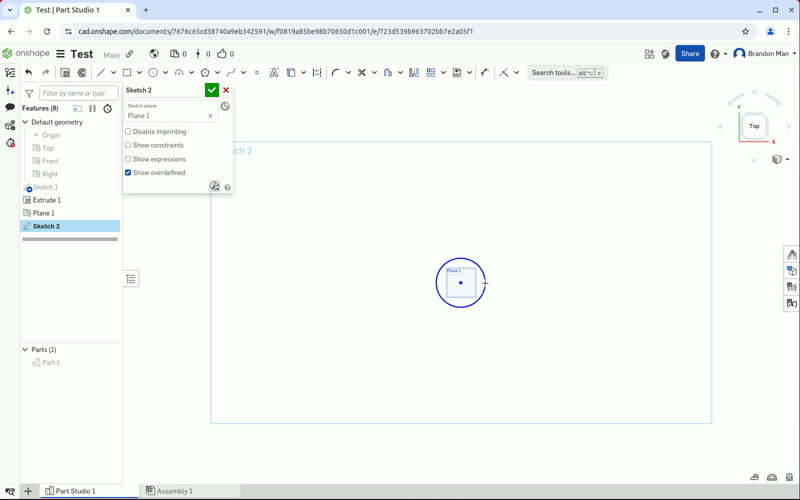
mouse_move(460, 282)
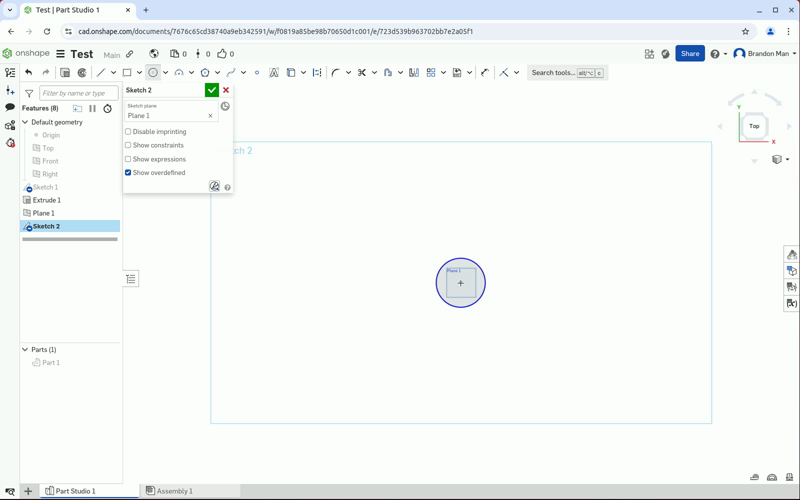
click(460, 282)
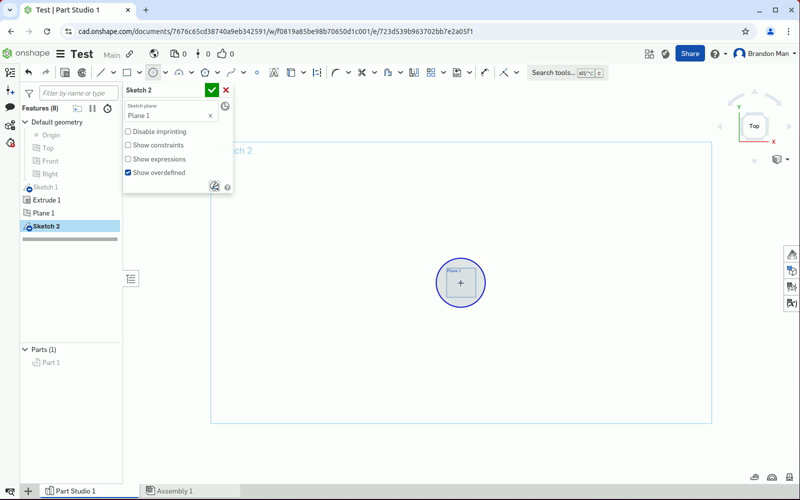
key_up(shift)
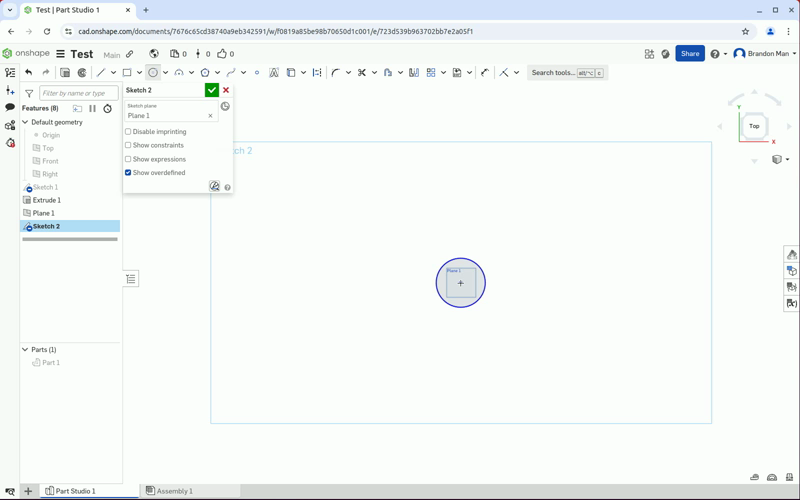
mouse_move(468, 282)
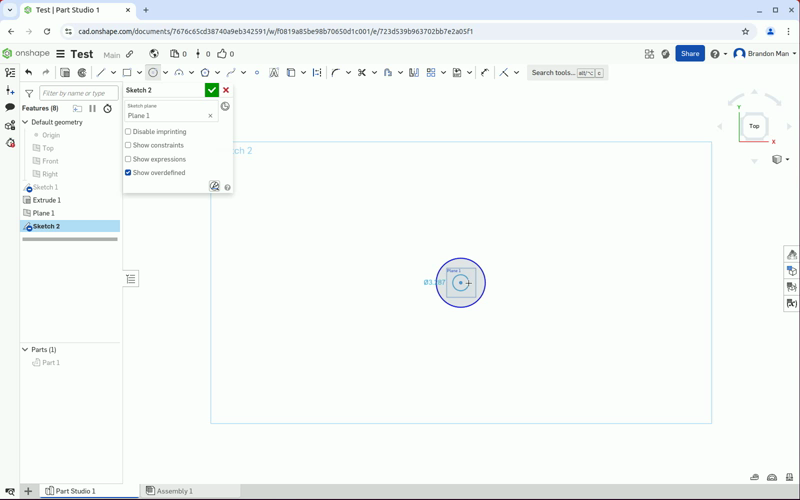
click(468, 282)
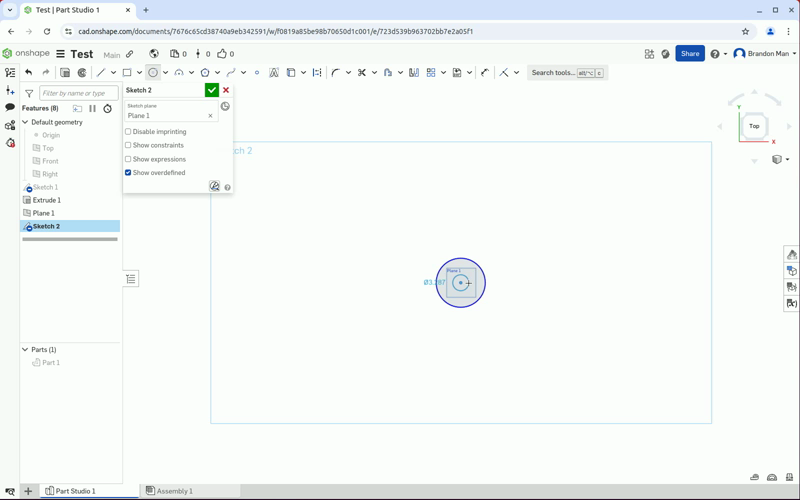
key(esc)
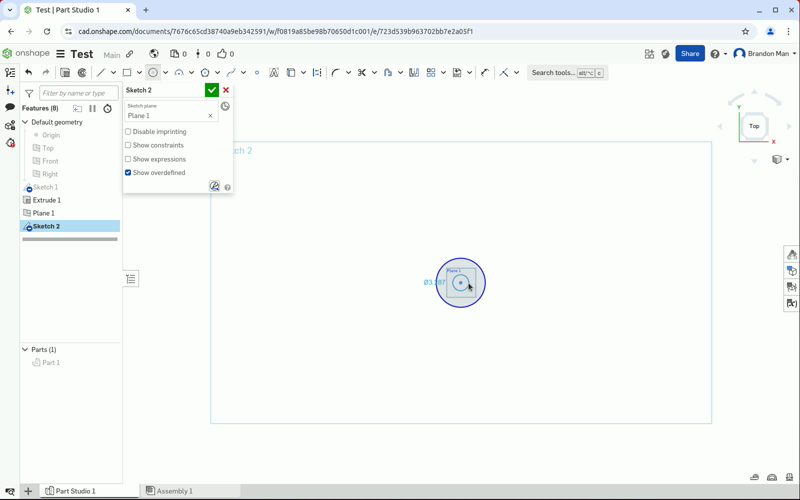
mouse_move(470, 302)
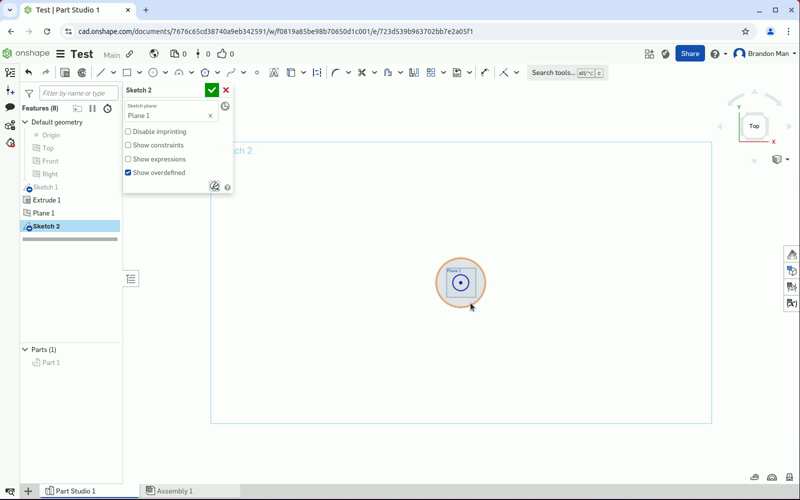
scroll(6)
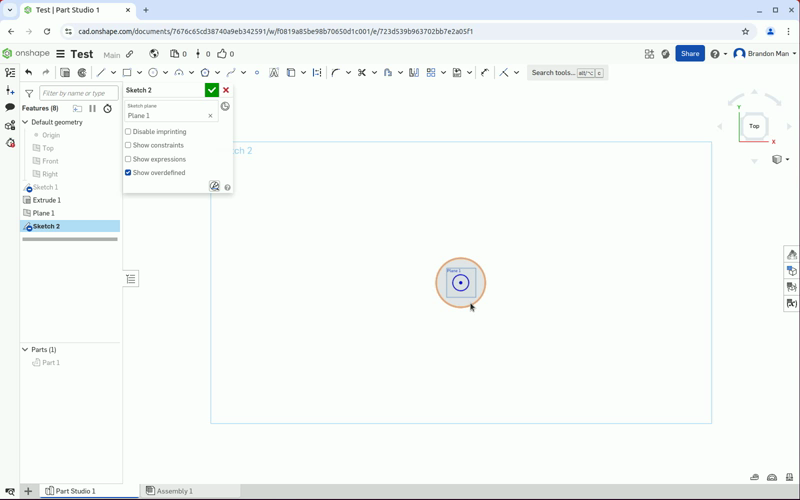
scroll(6)
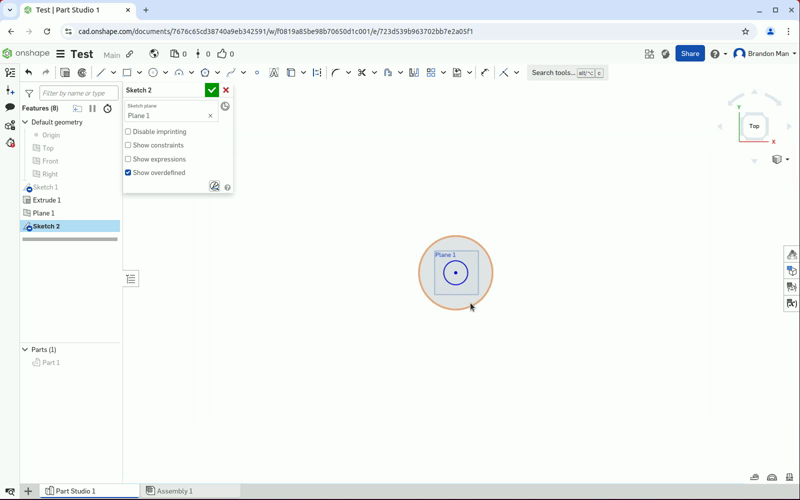
scroll(6)
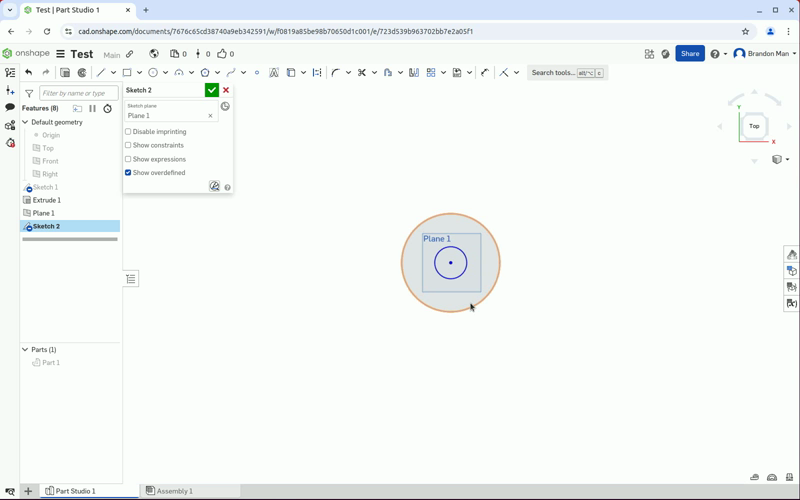
scroll(6)
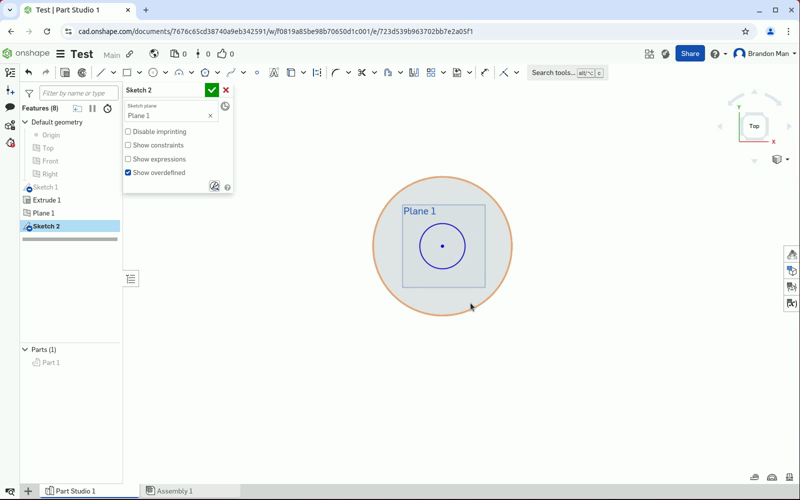
scroll(6)
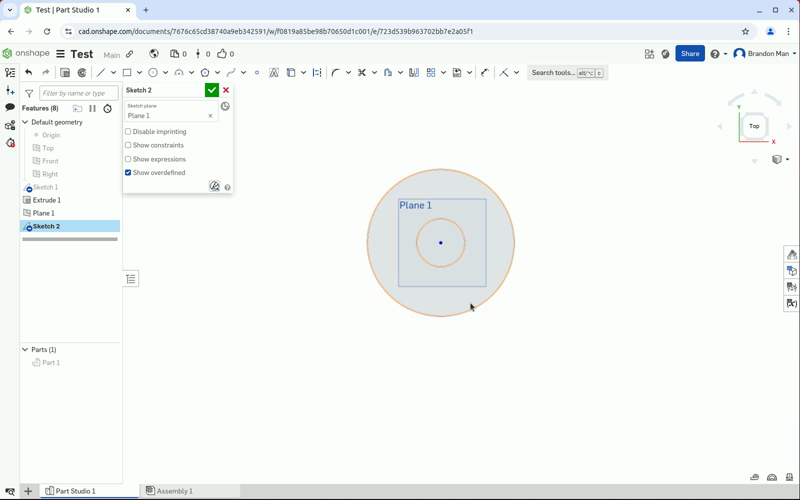
scroll(6)
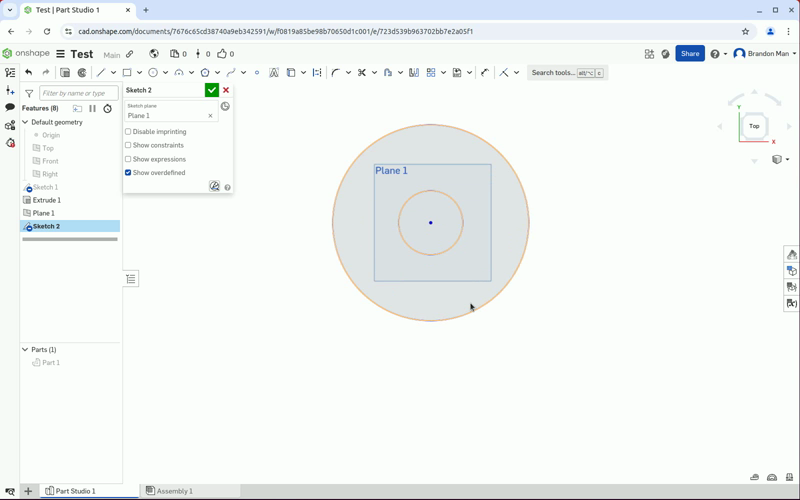
scroll(6)
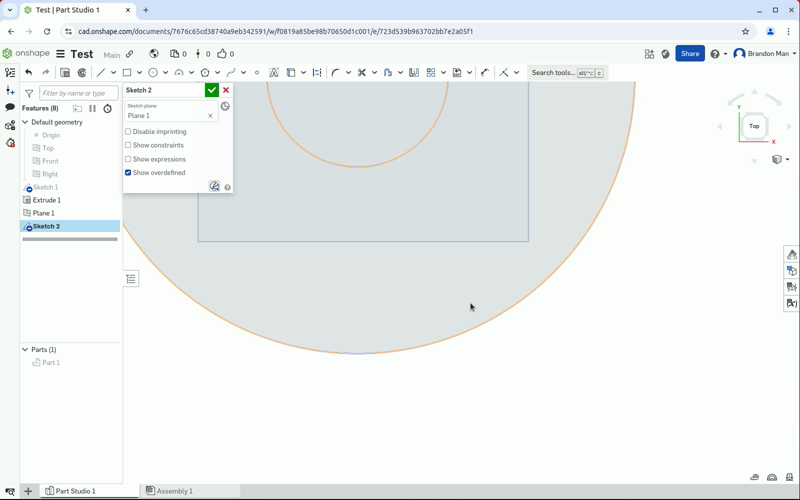
click(470, 302)
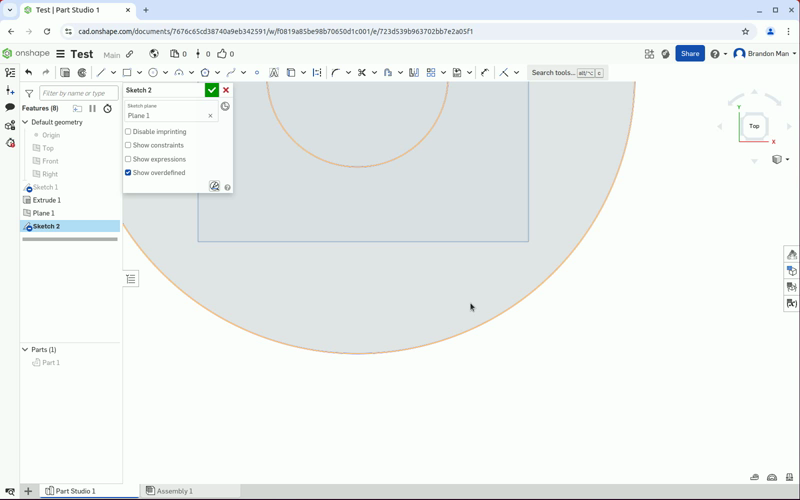
scroll(-6)
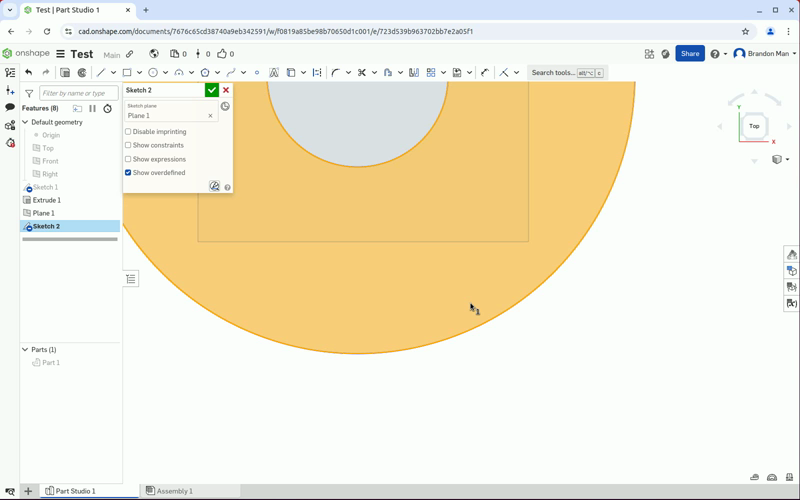
scroll(-6)
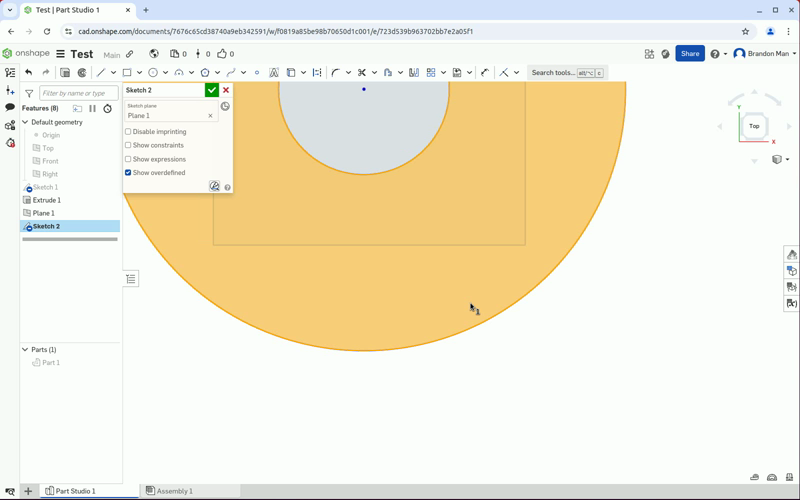
scroll(-6)
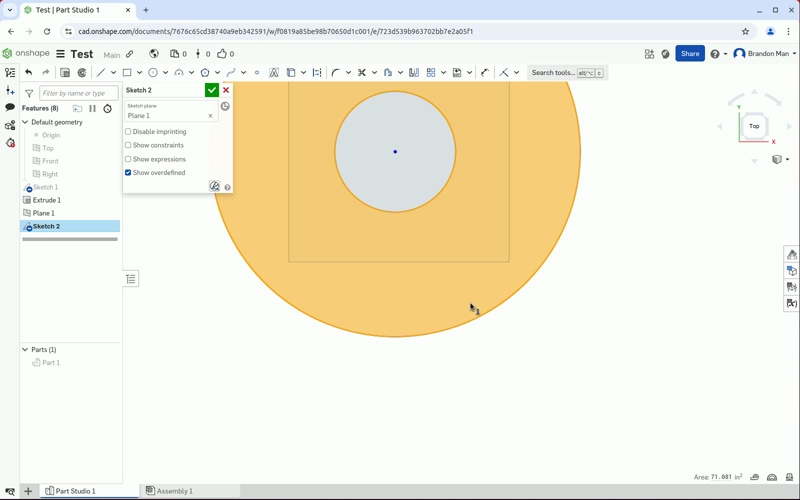
scroll(-6)
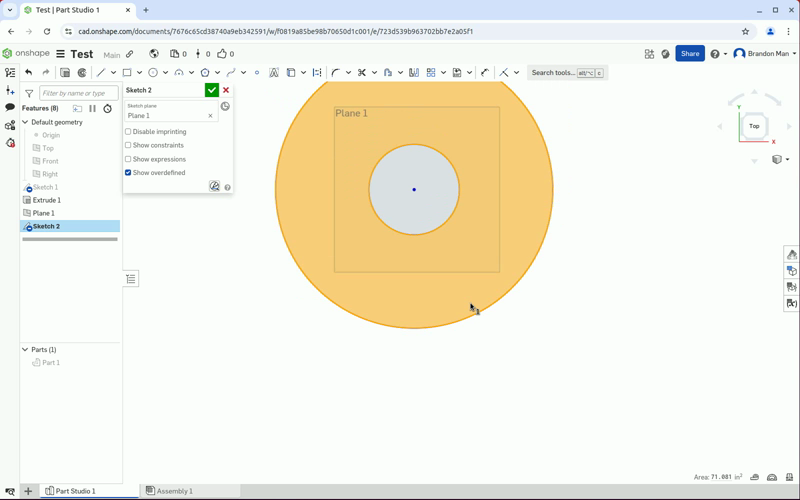
scroll(-6)
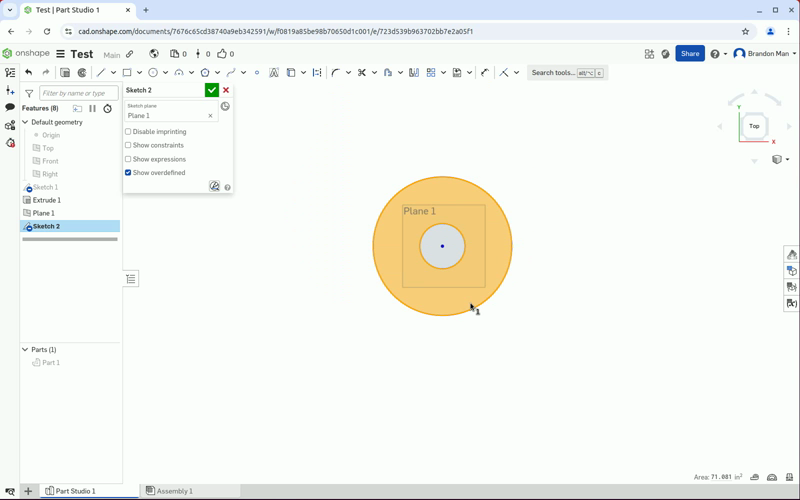
scroll(-6)
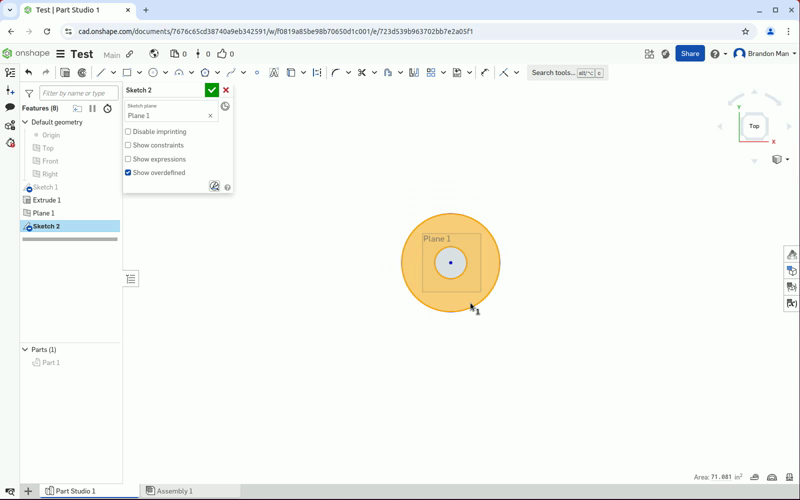
scroll(-6)
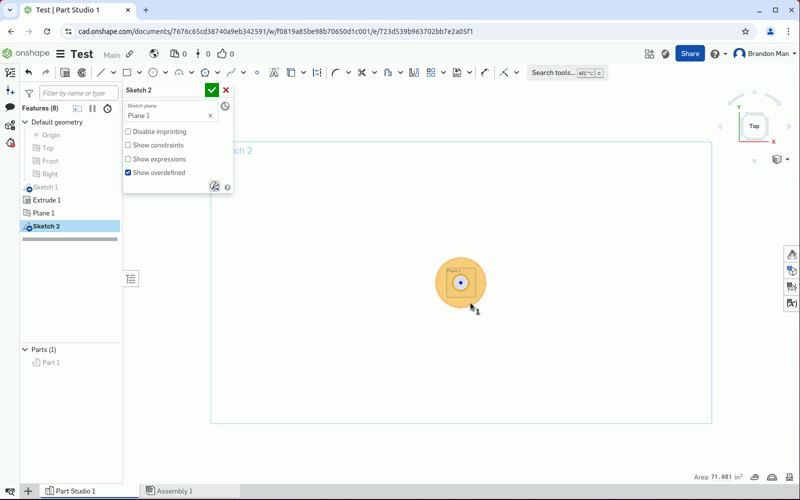
mouse_move(73, 352)
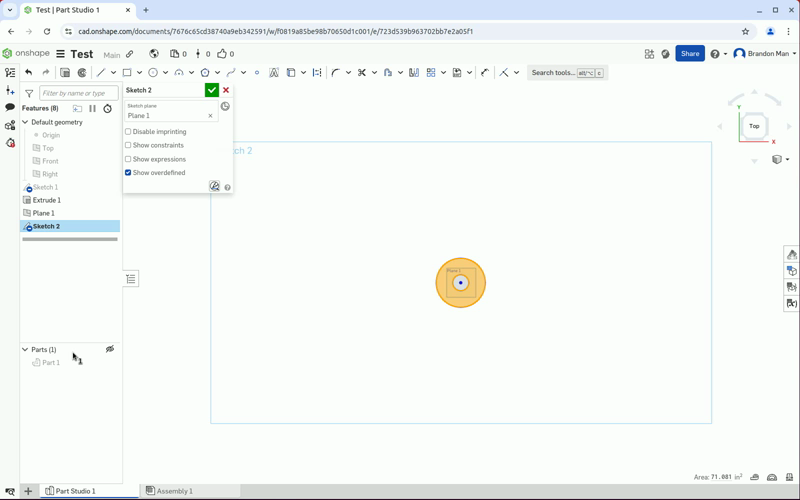
key(shift+y)
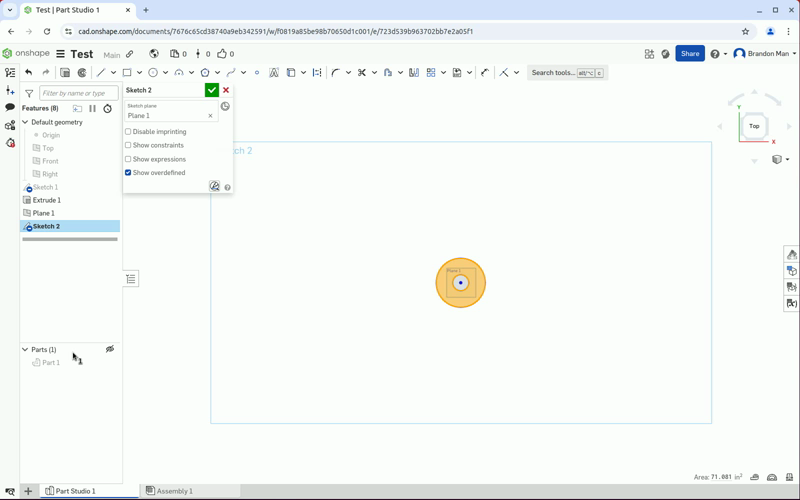
key(shift+e)
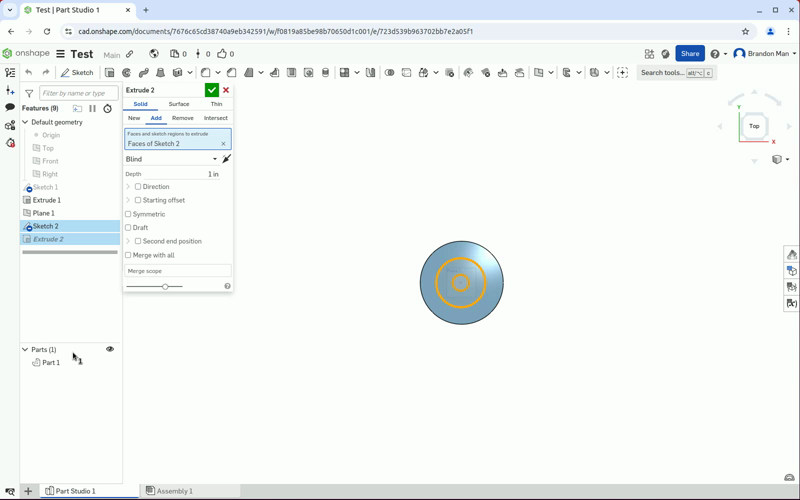
mouse_move(143, 106)
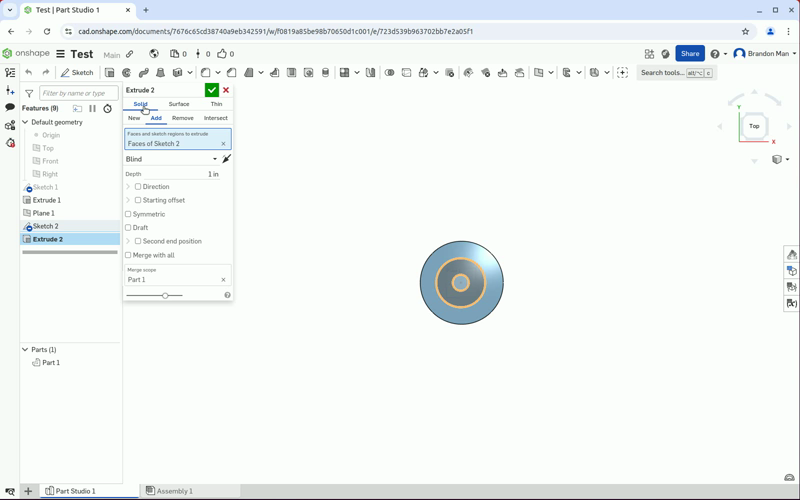
click(143, 106)
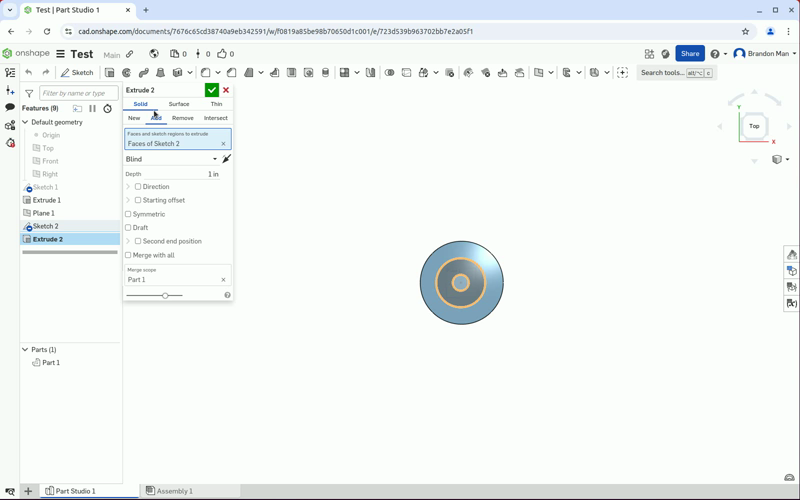
mouse_move(186, 120)
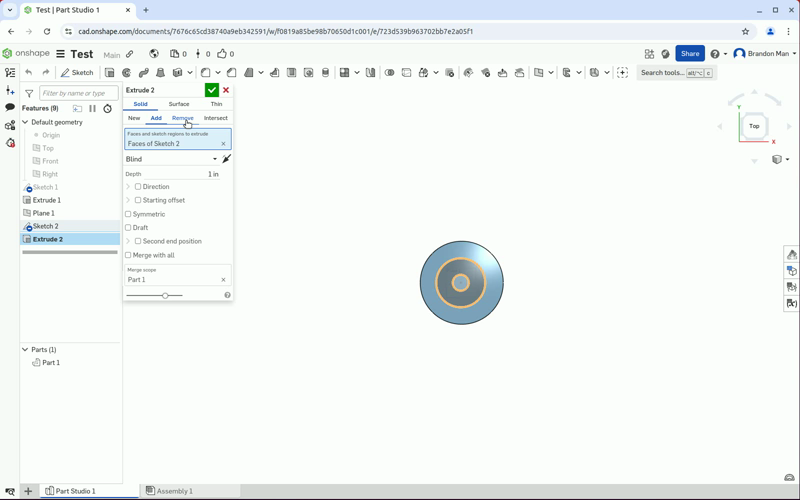
click(186, 120)
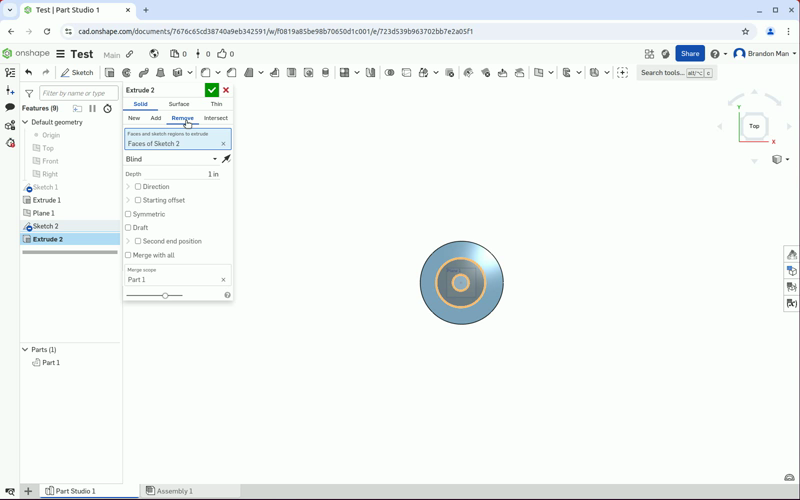
key(tab, 4)
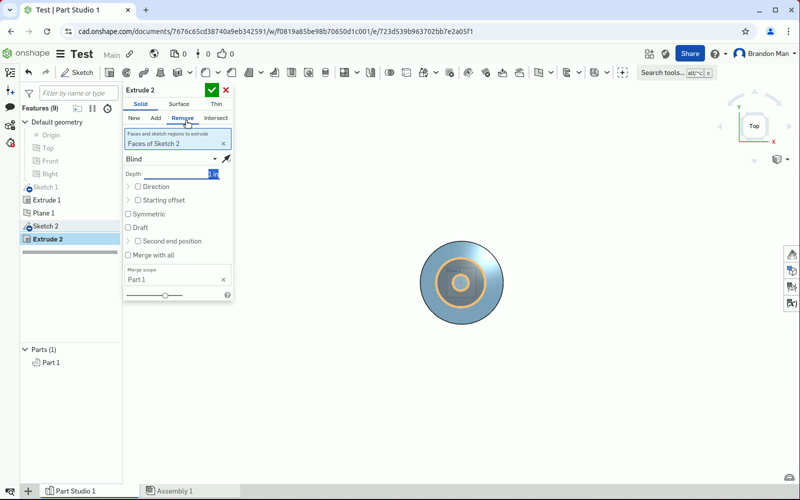
text(6.499)
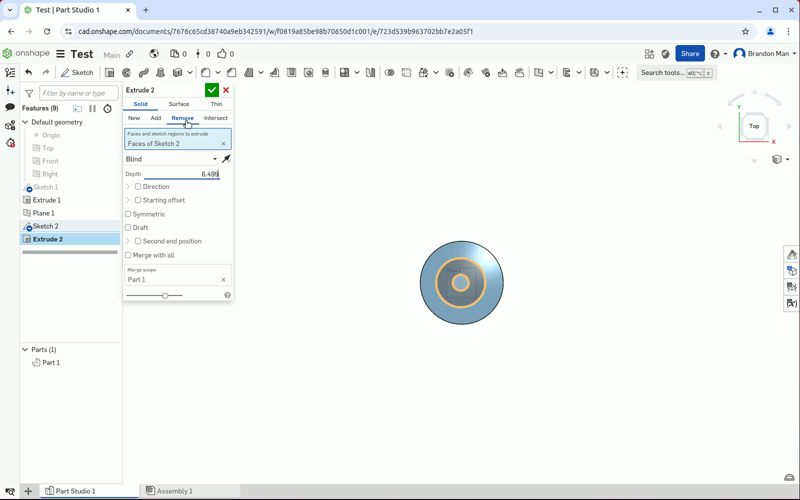
key(tab, 6)
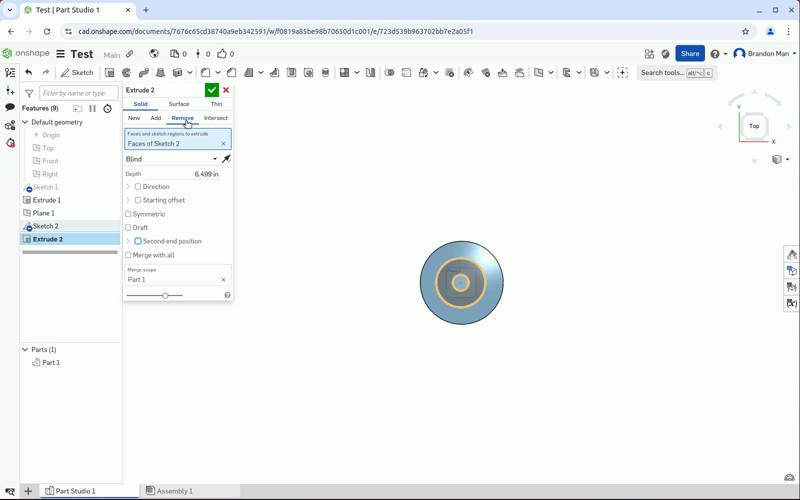
key(space)
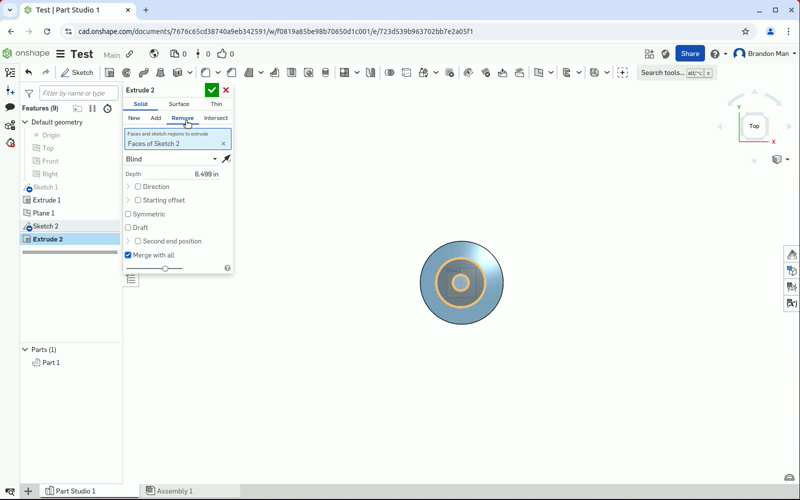
key(enter)
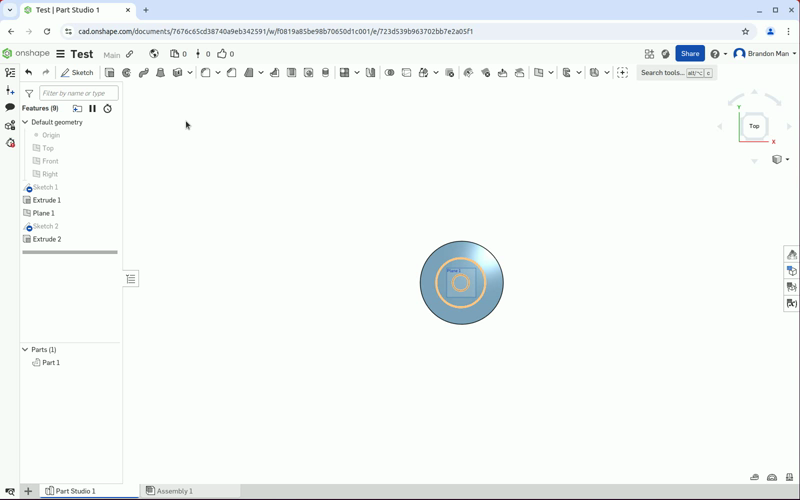
key(shift+h)
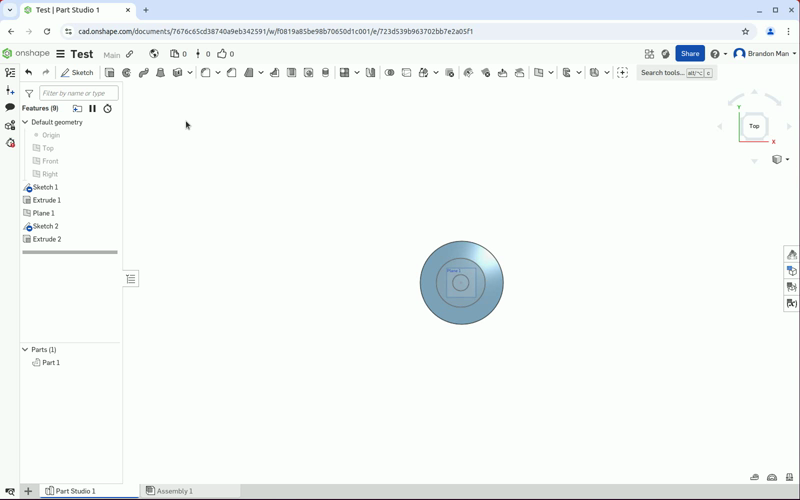
key(shift+h)
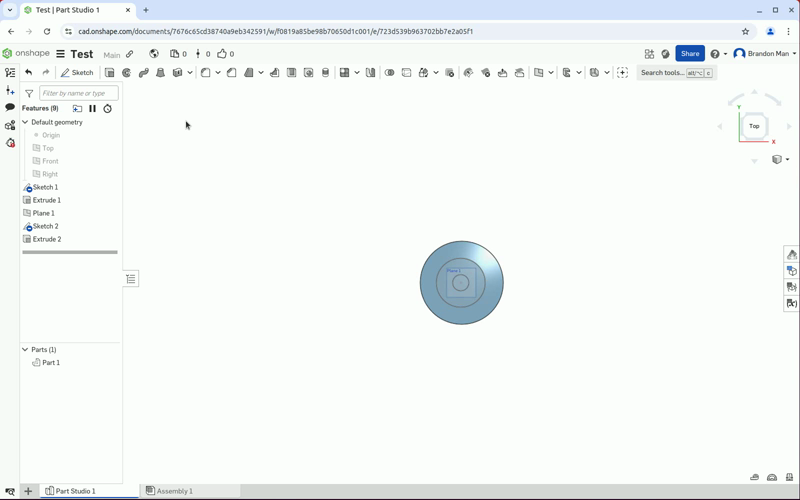
key(shift+7)
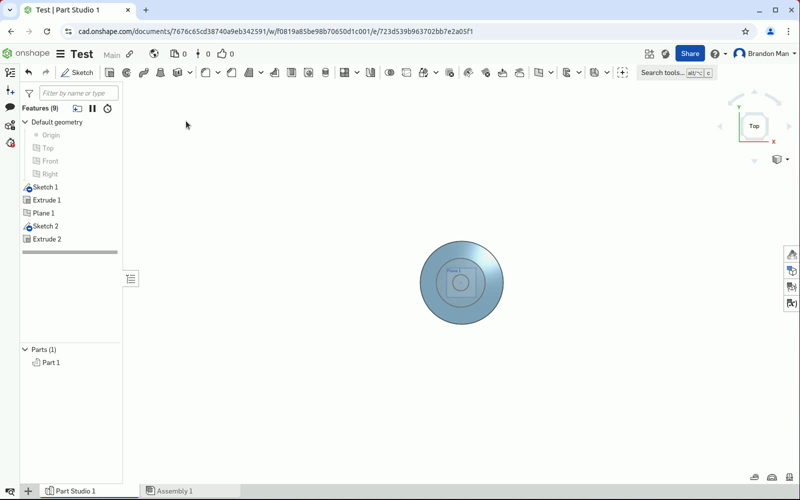
key(up, 3)
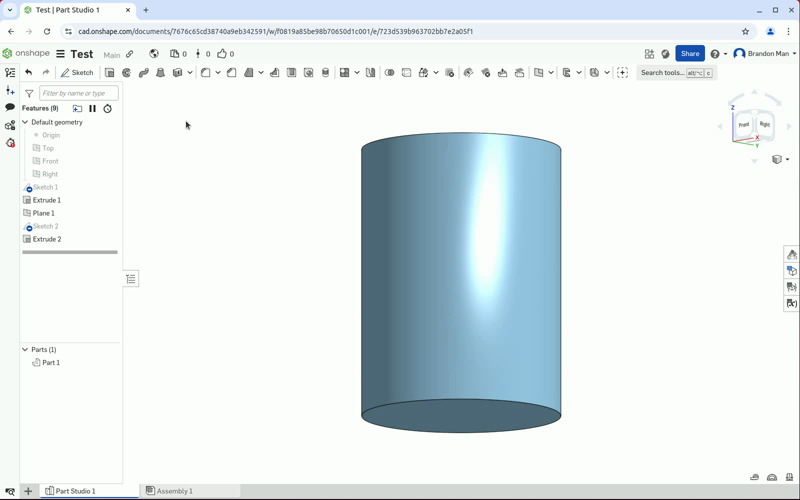
key(left, 3)
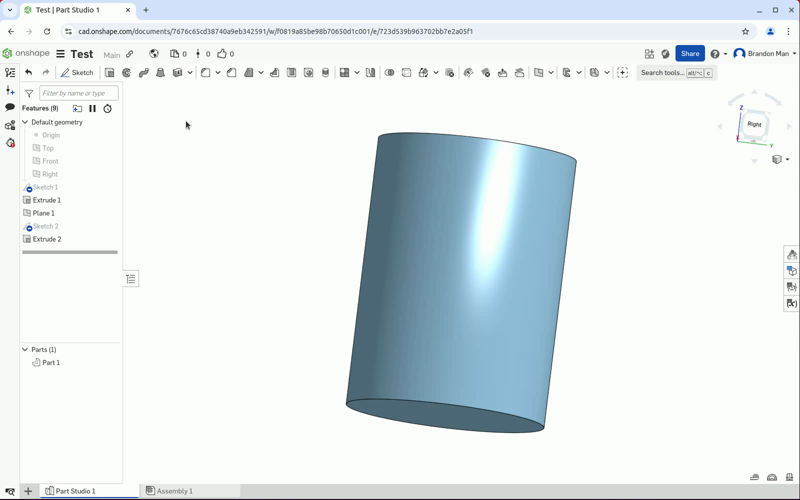
key(right, 3)
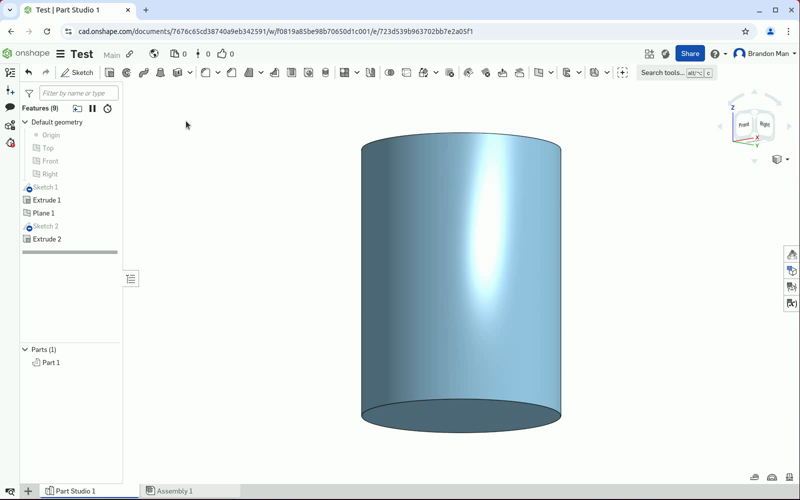
key(down, 3)
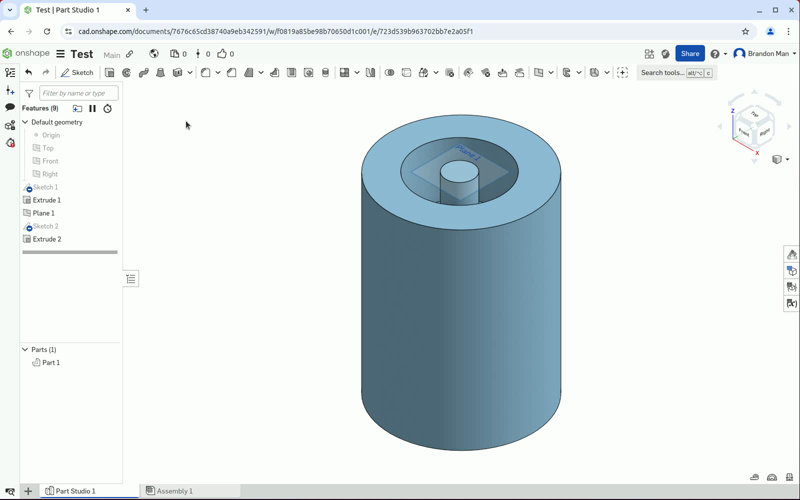
mouse_move(73, 189)
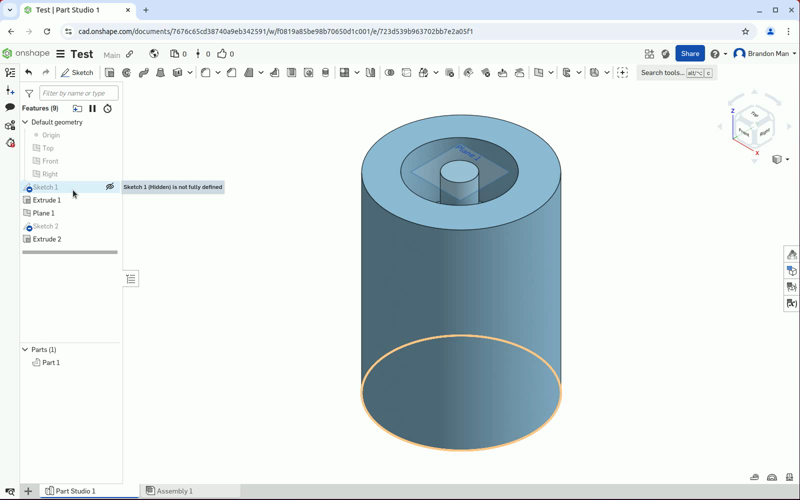
click(73, 189)